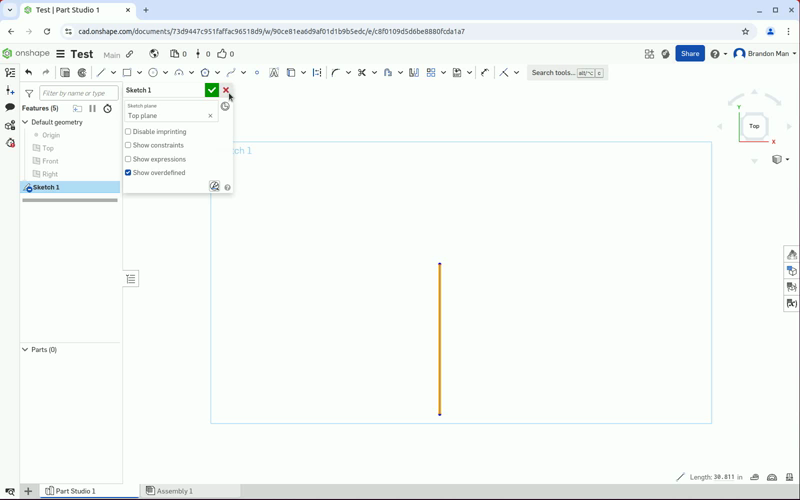
key(shift+h)
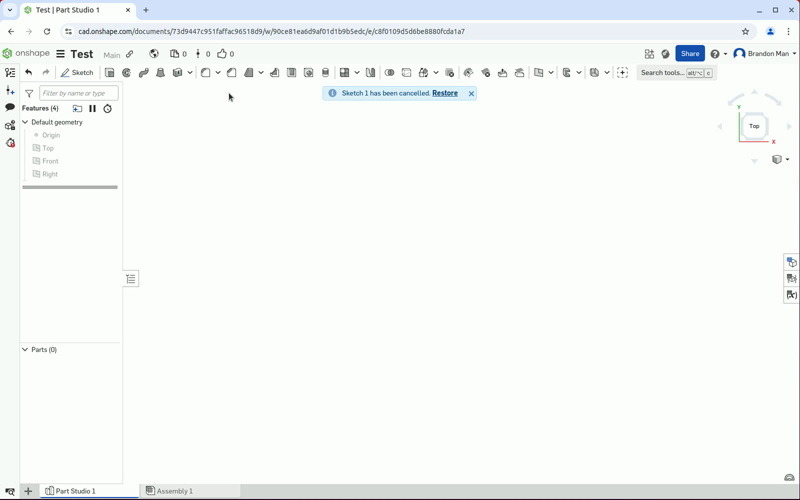
mouse_move(73, 352)
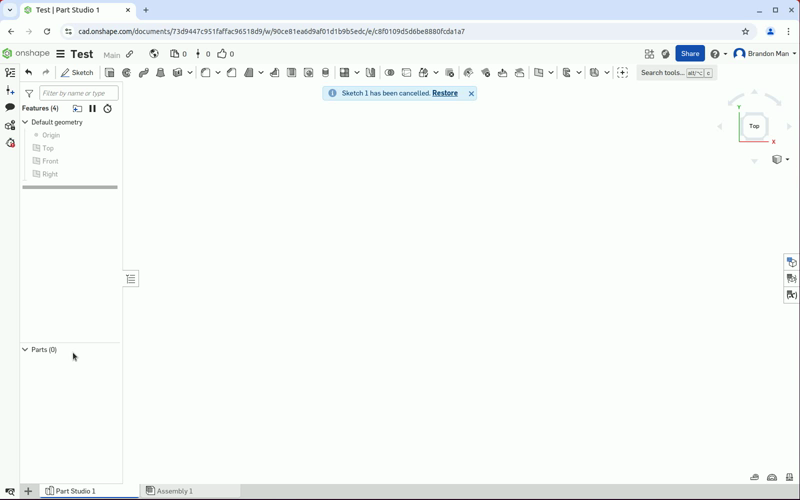
key(y)
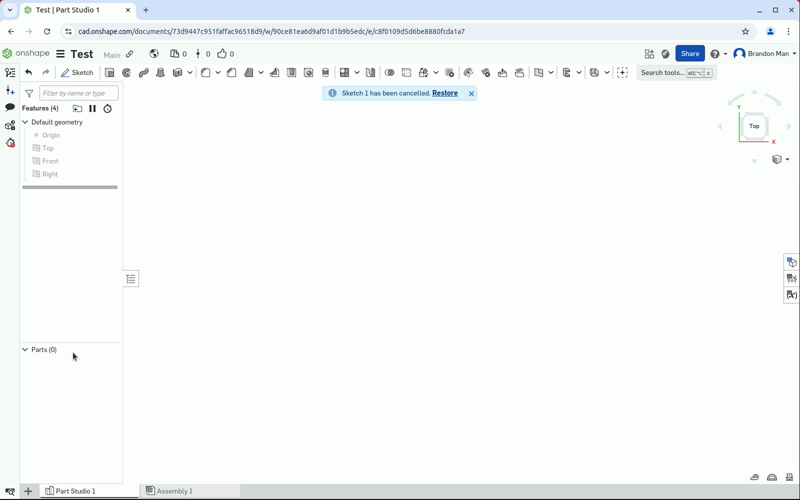
key(shift+p)
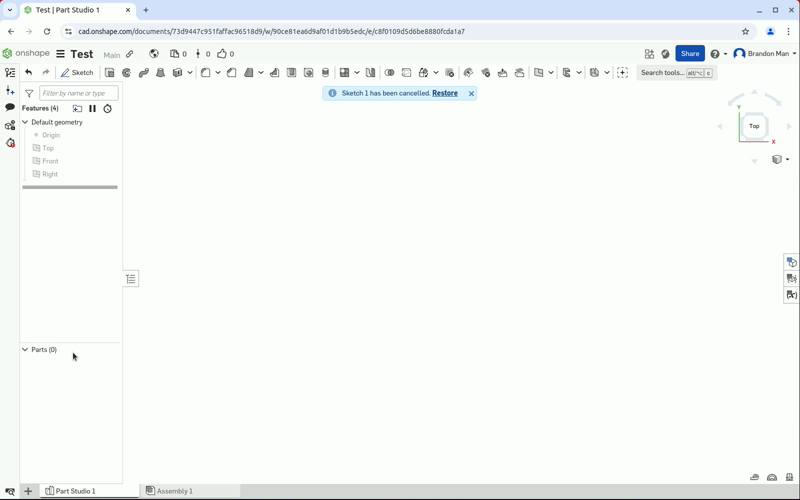
key(space)
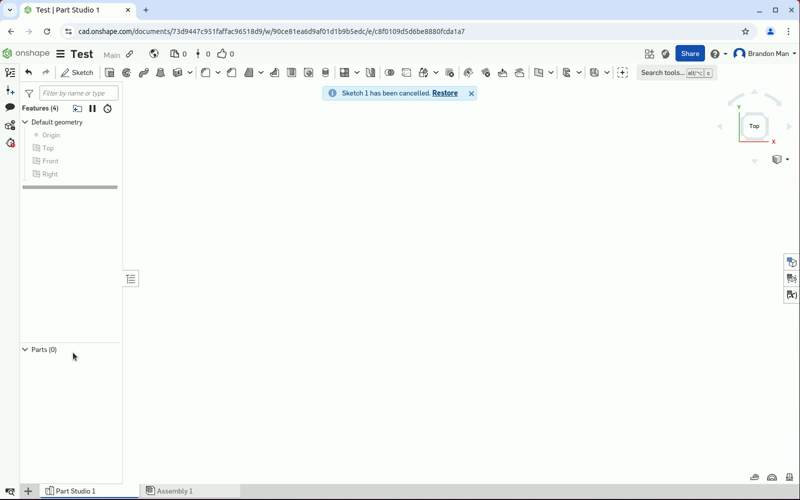
key_down(shift)
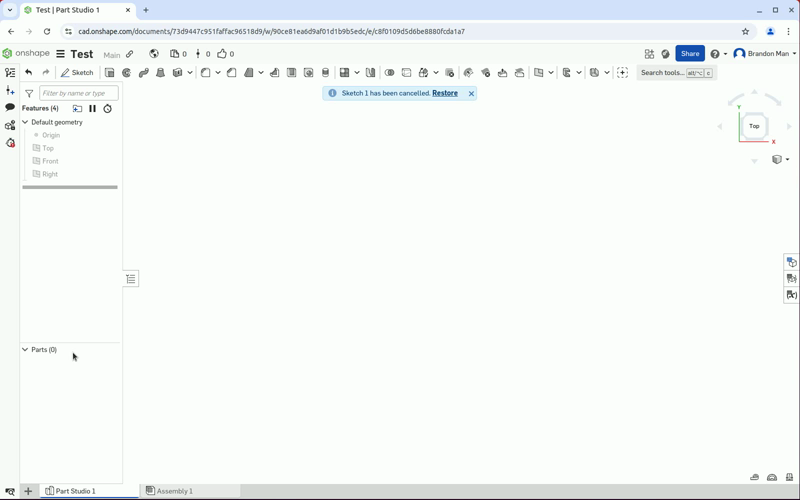
key(up)
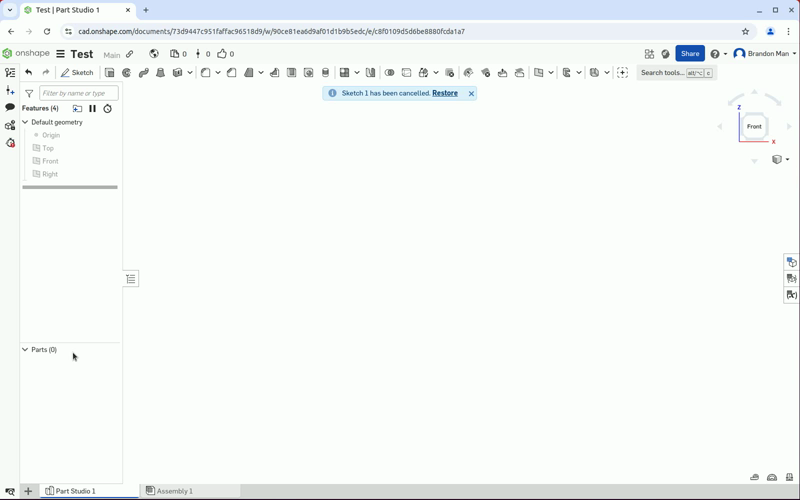
key_up(shift)
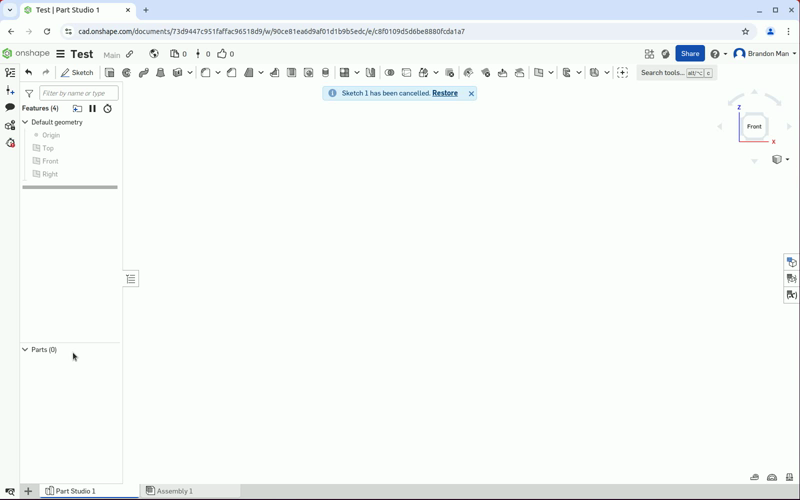
mouse_move(73, 352)
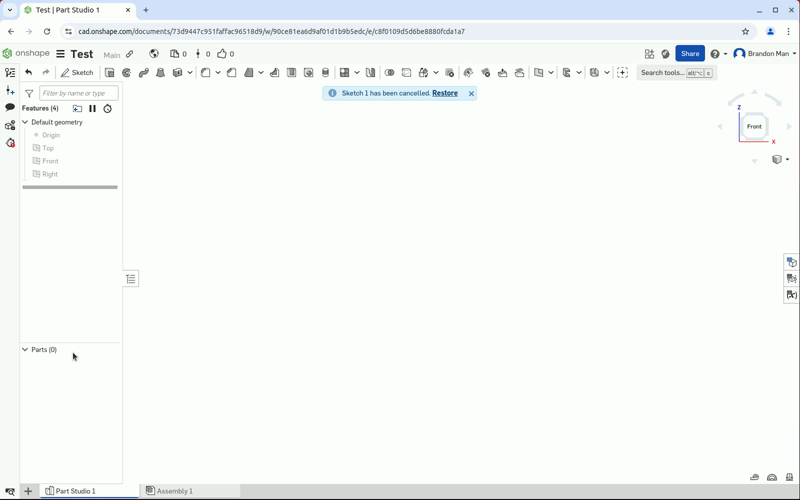
key(shift+y)
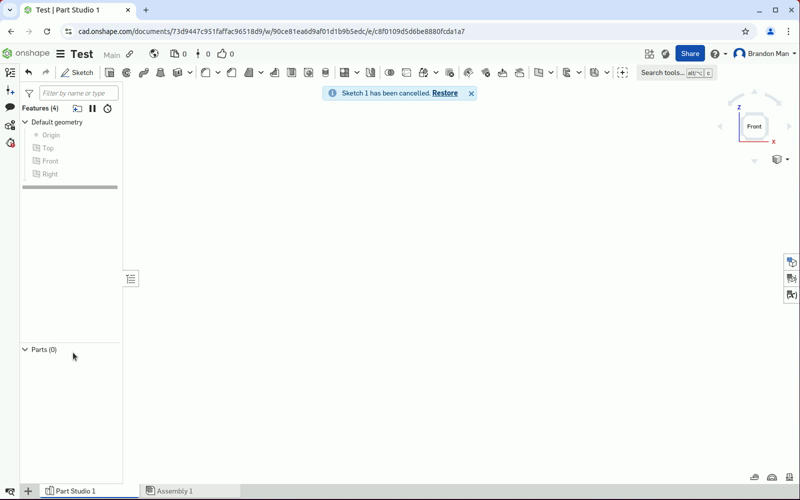
key(shift+s)
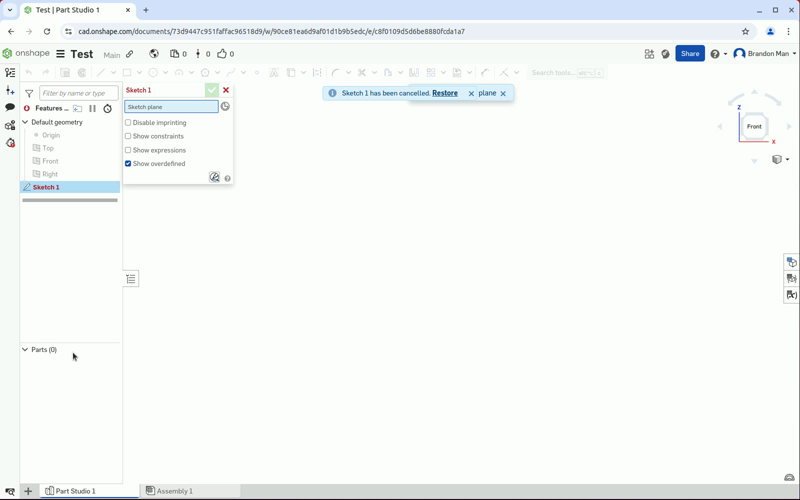
mouse_move(73, 163)
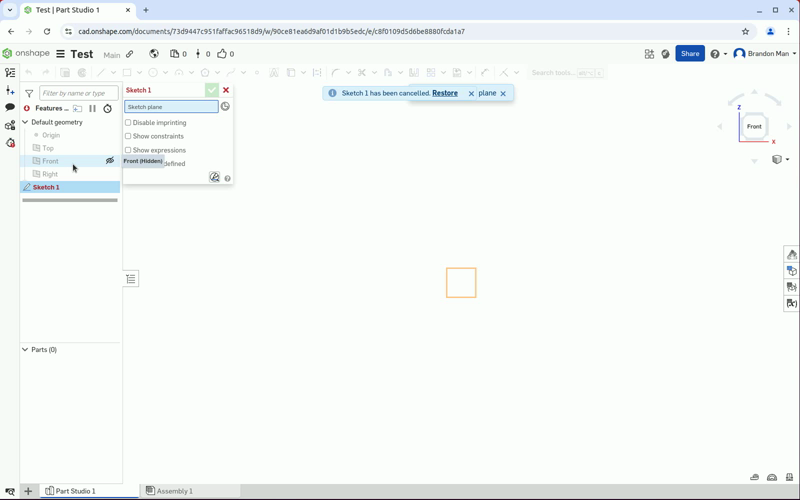
click(73, 163)
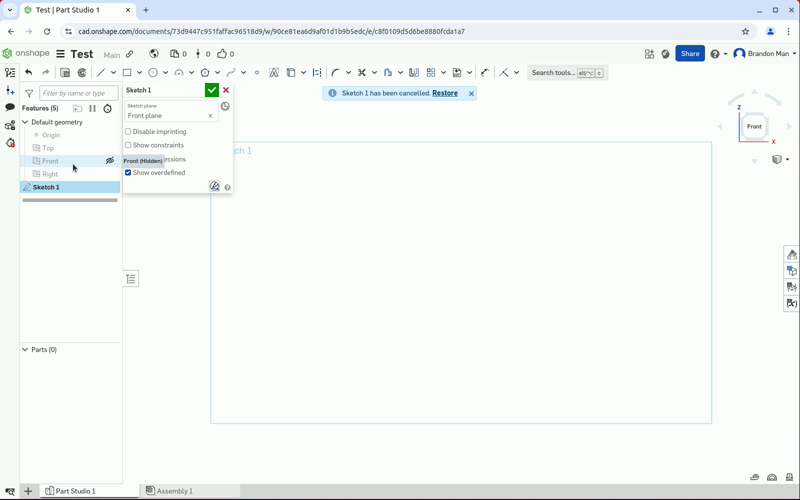
mouse_move(73, 352)
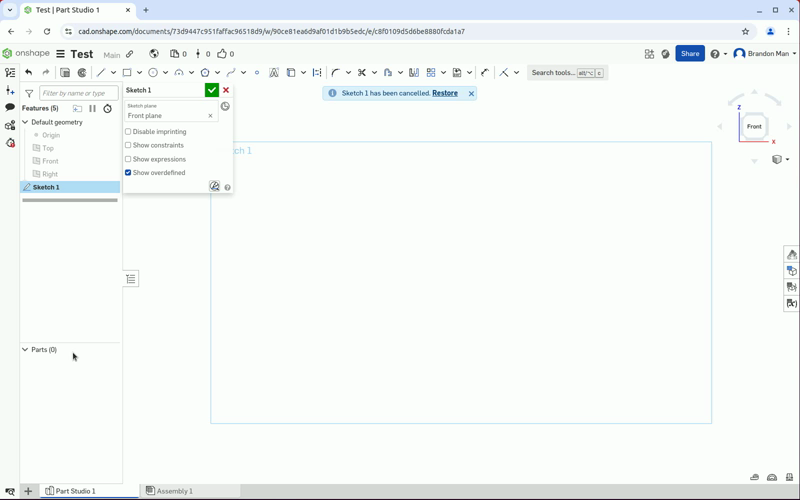
key(y)
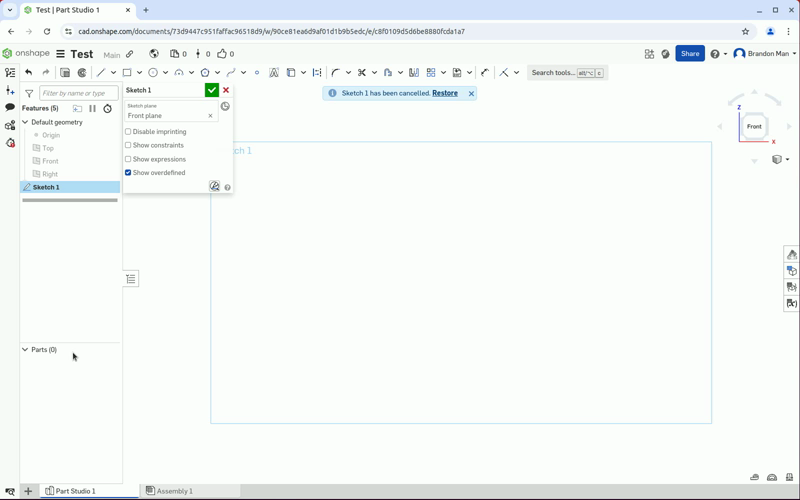
key(c)
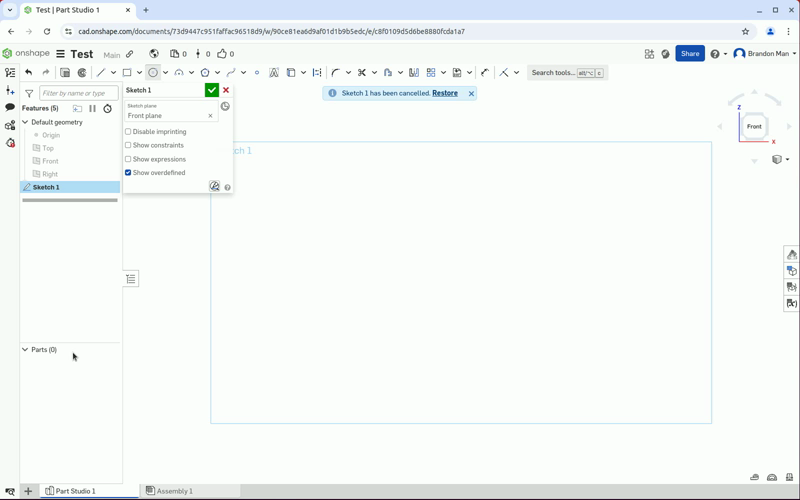
key_down(shift)
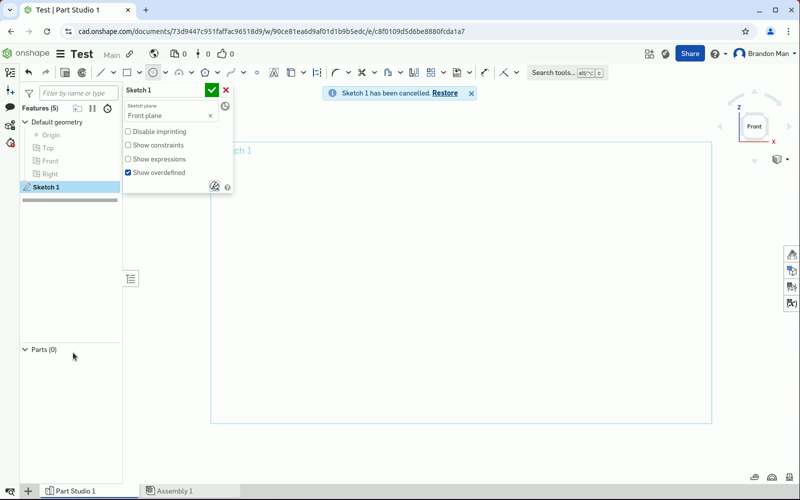
mouse_move(461, 282)
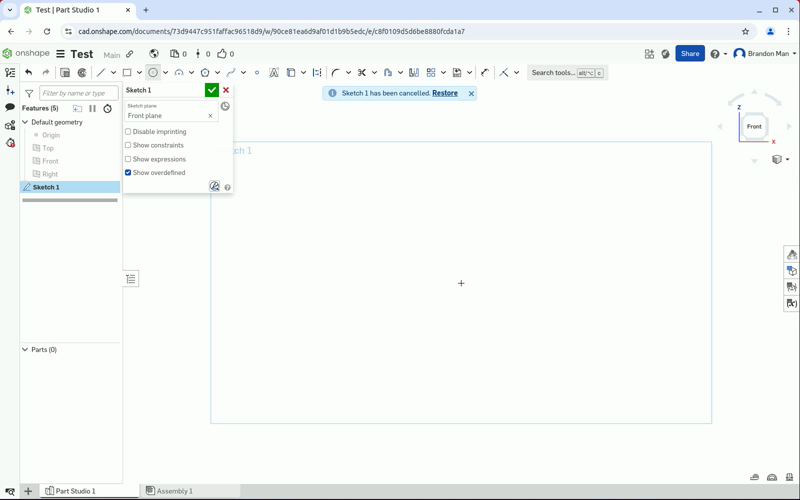
click(461, 282)
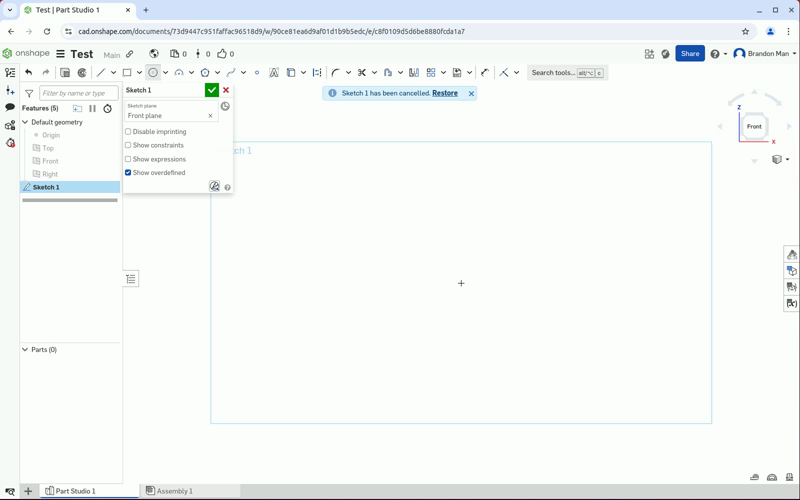
key_up(shift)
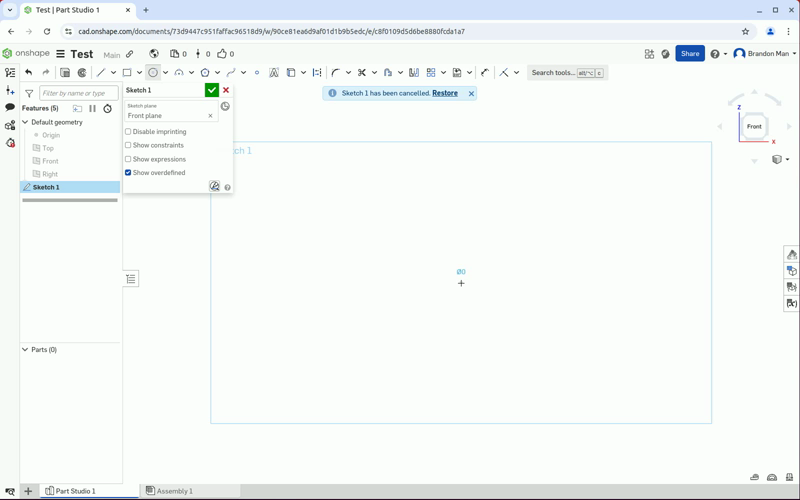
mouse_move(490, 282)
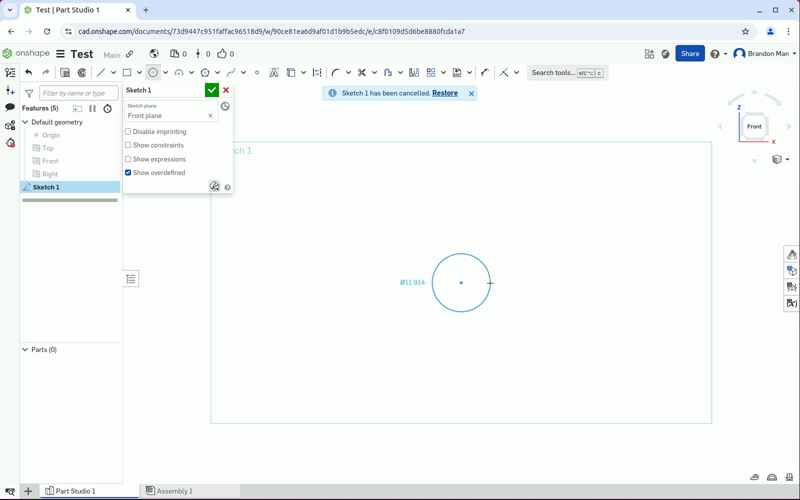
click(490, 282)
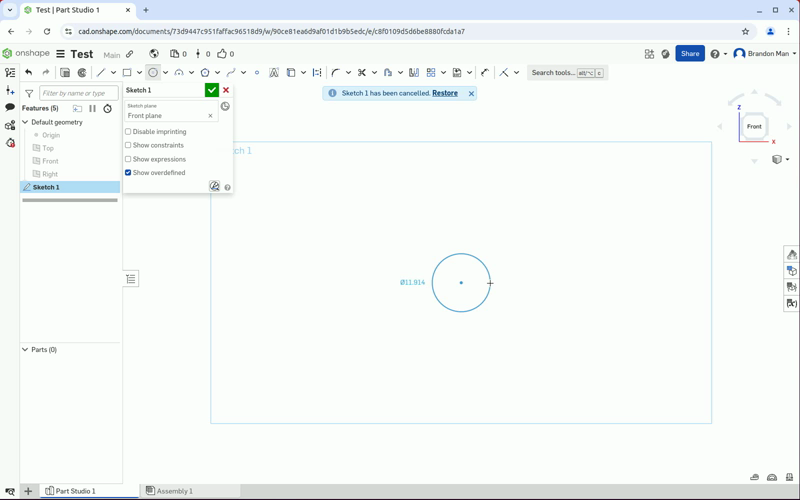
key(esc)
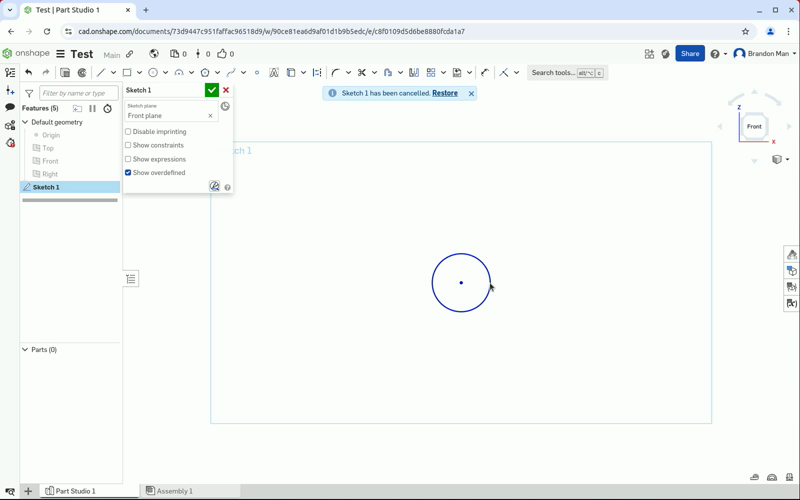
mouse_move(458, 294)
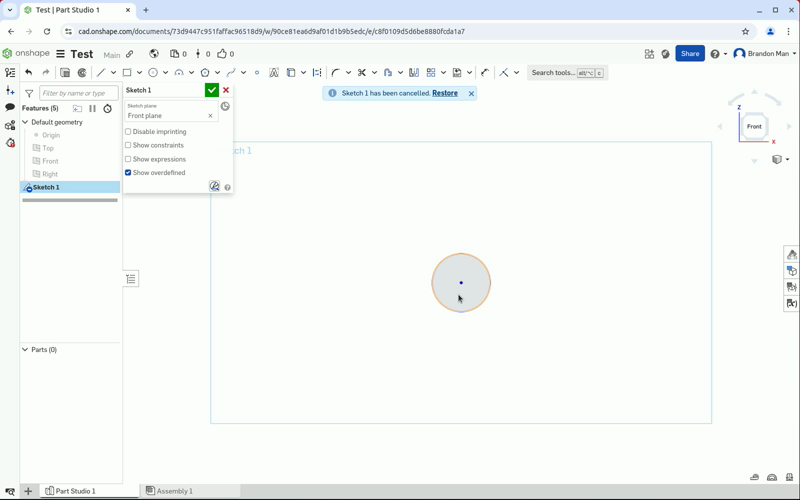
click(458, 294)
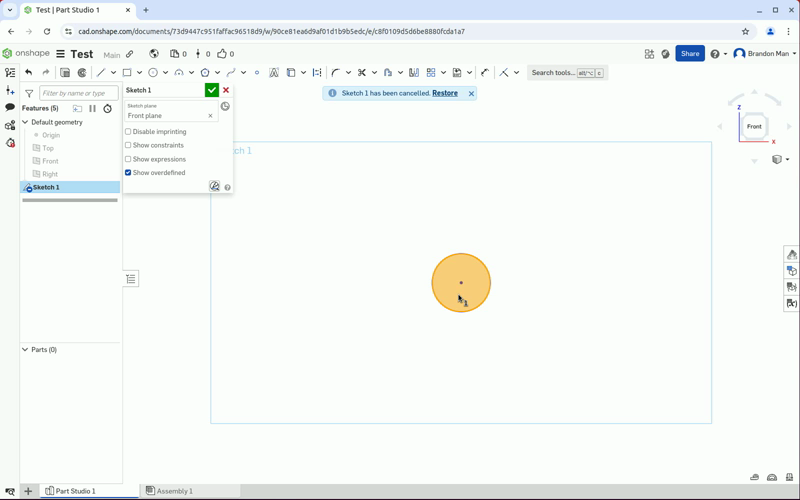
mouse_move(73, 352)
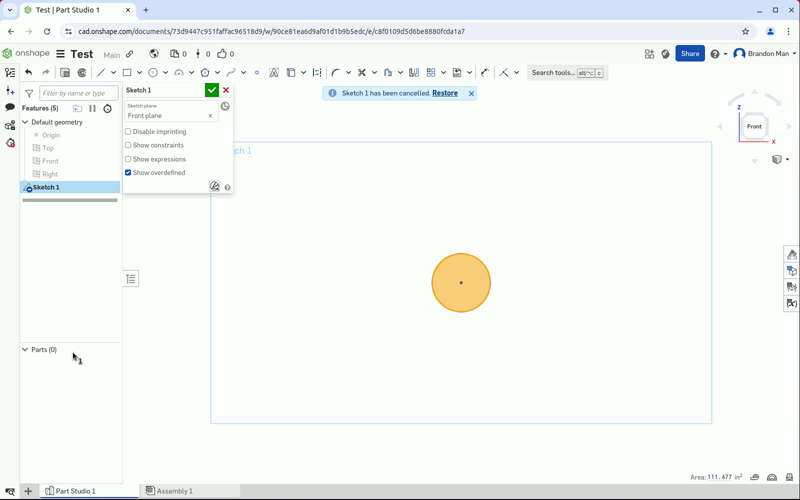
key(shift+y)
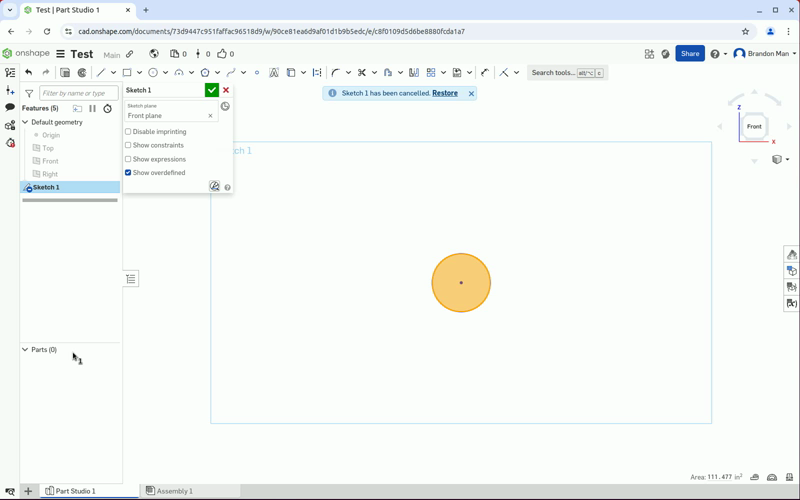
key(shift+e)
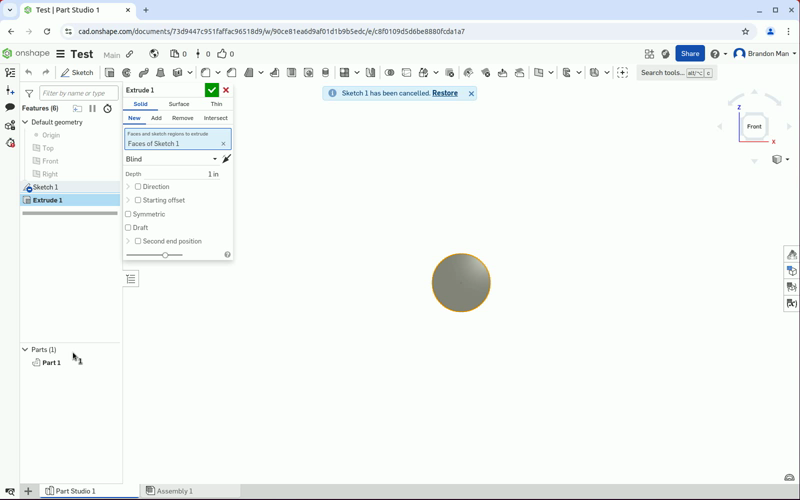
mouse_move(143, 106)
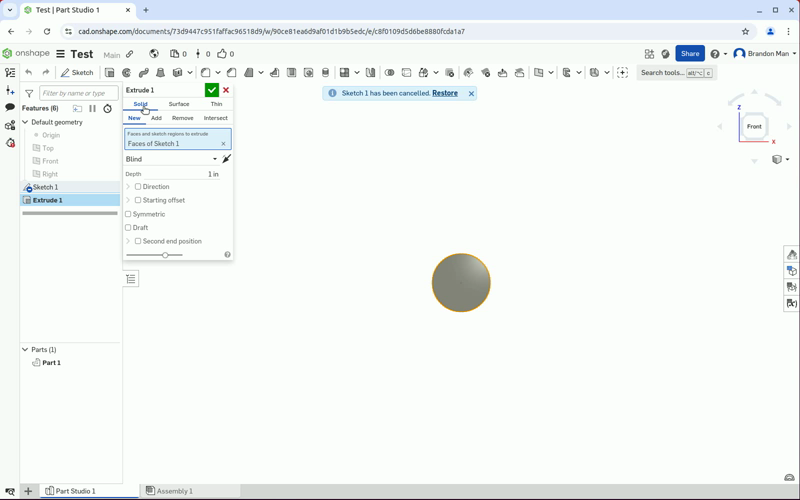
click(143, 106)
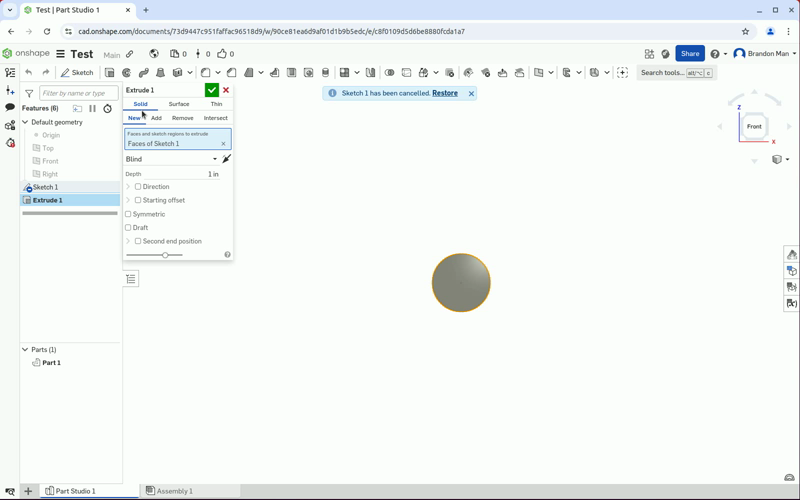
mouse_move(137, 120)
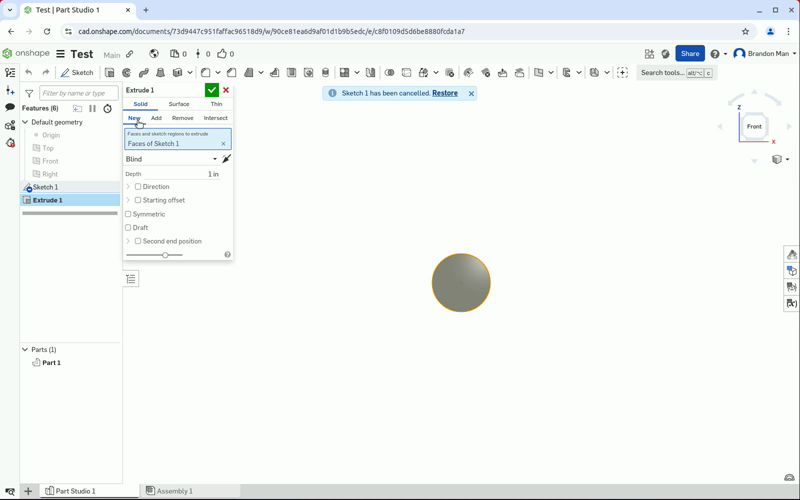
click(137, 120)
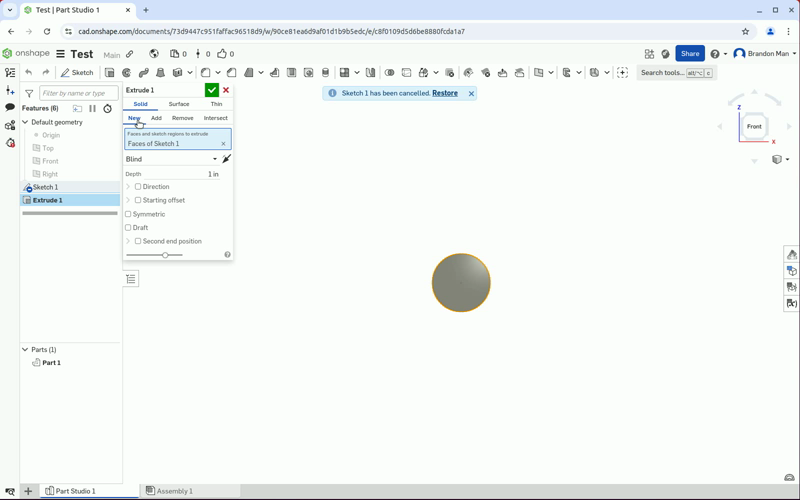
key(tab, 4)
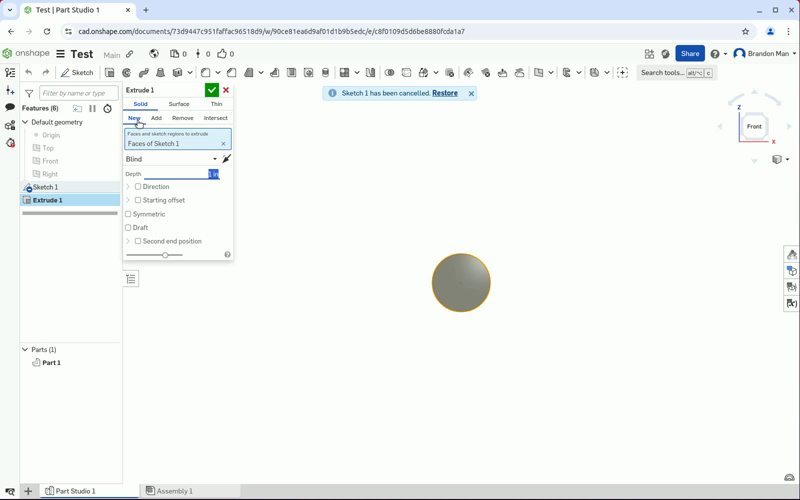
text(46.216)
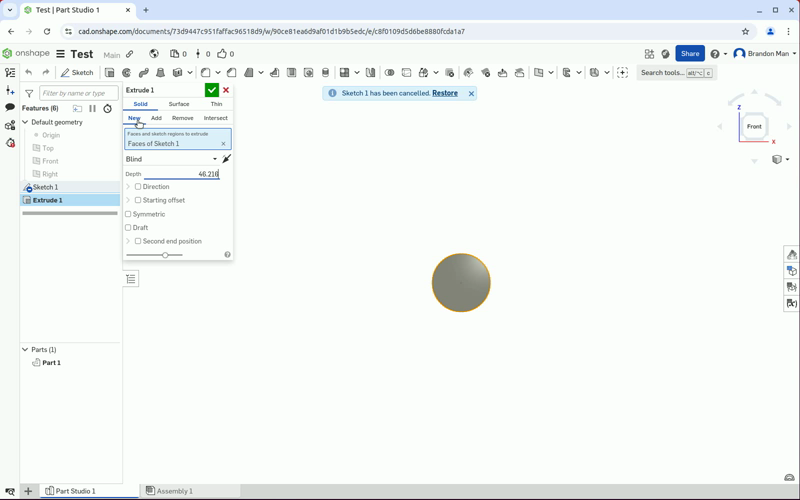
key(tab, 3)
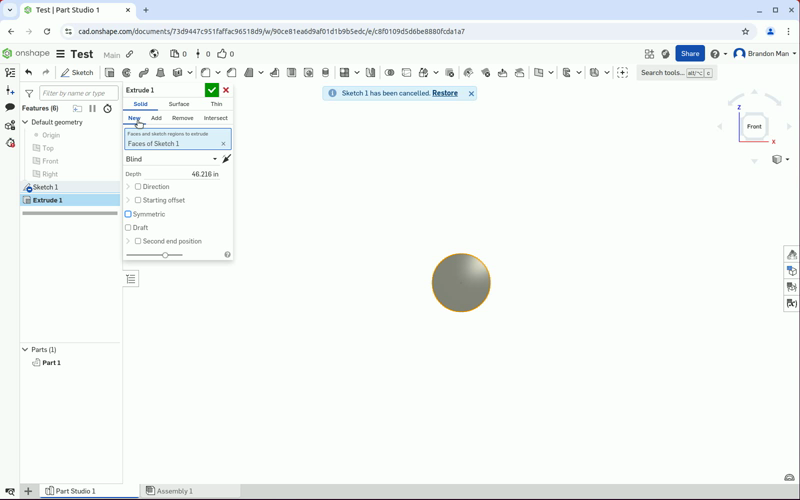
key(space)
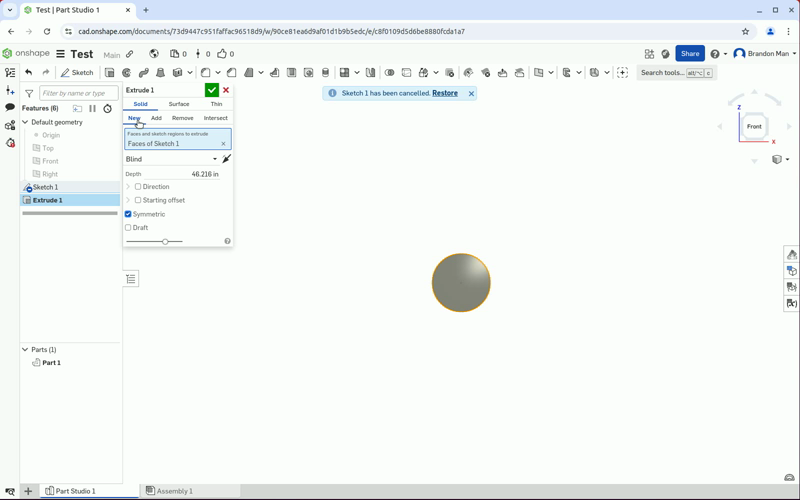
key(enter)
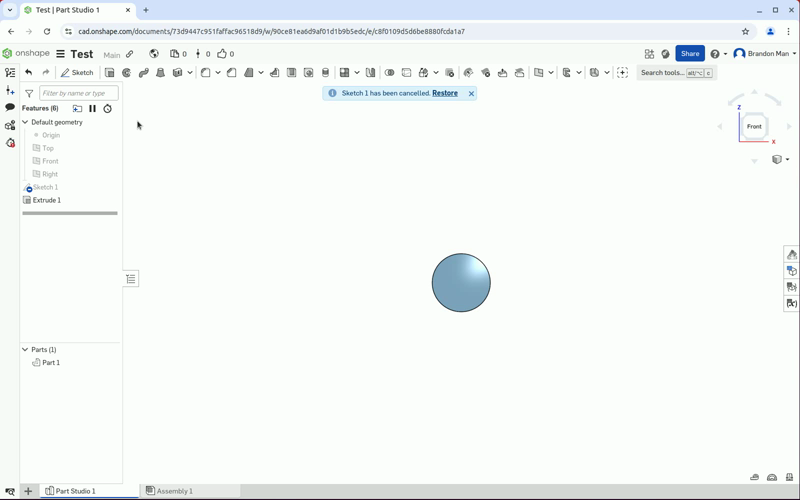
key(shift+h)
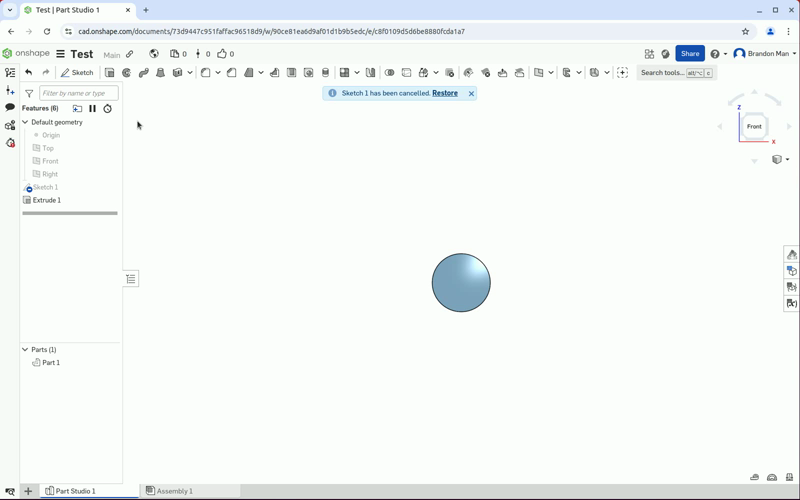
key(shift+h)
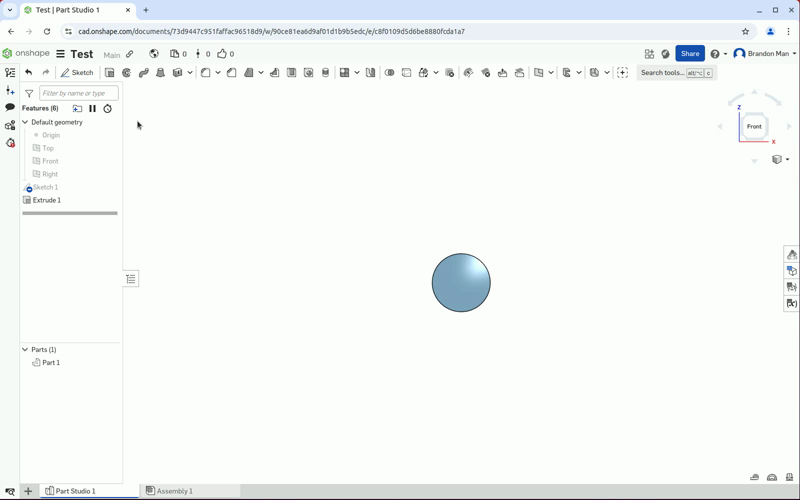
mouse_move(73, 189)
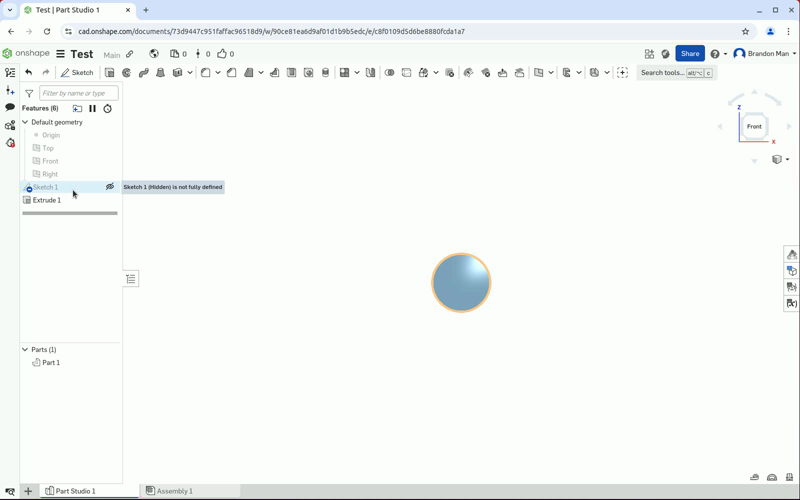
click(73, 189)
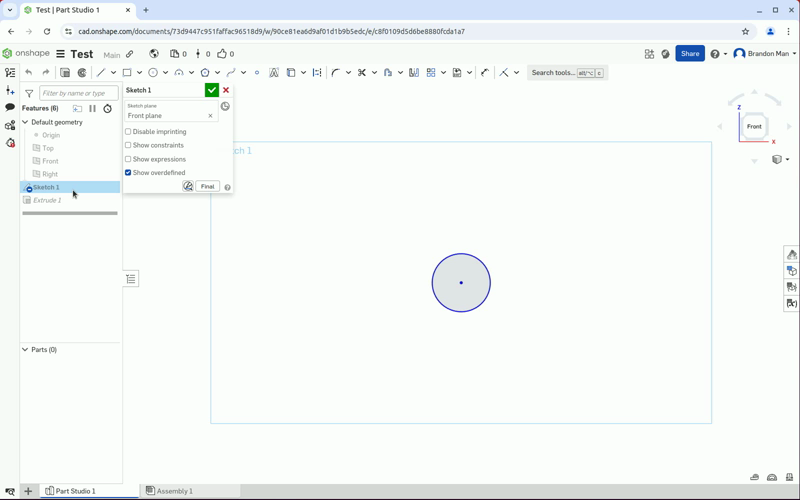
mouse_move(229, 92)
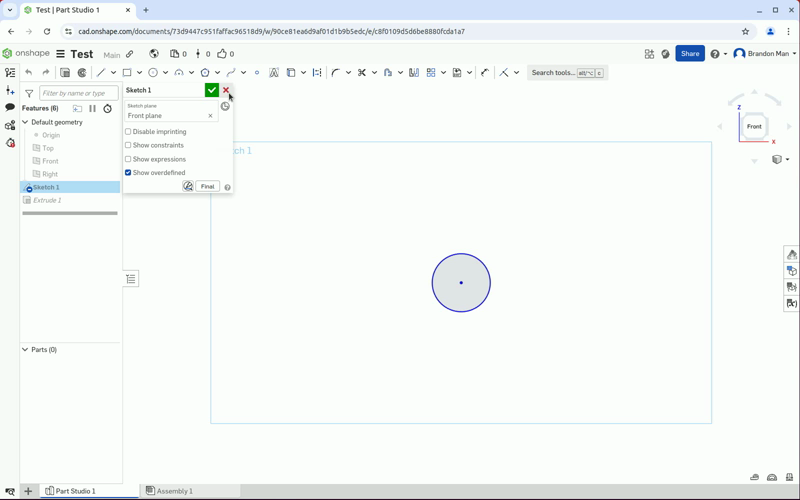
click(229, 92)
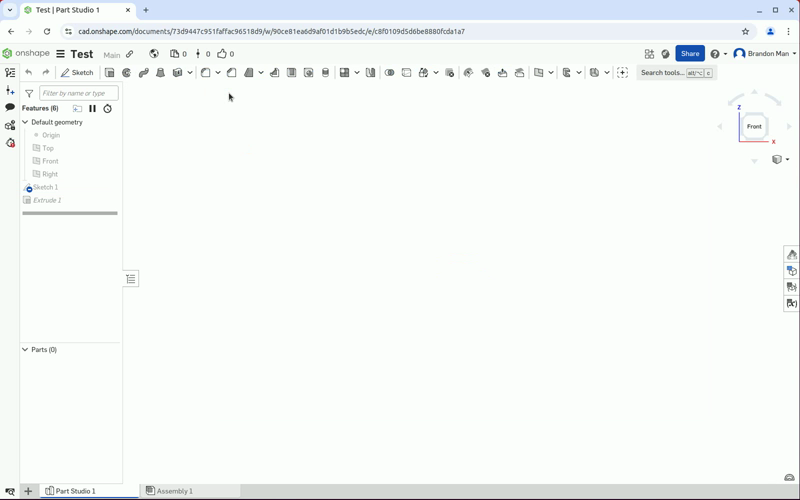
mouse_move(73, 352)
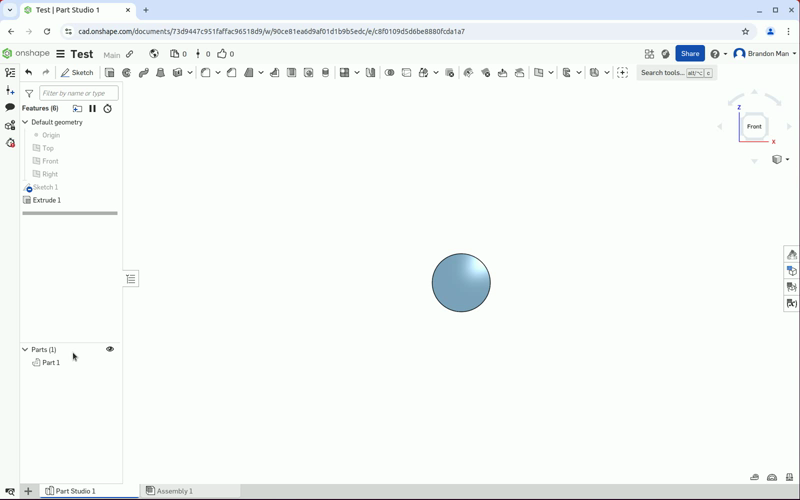
key(y)
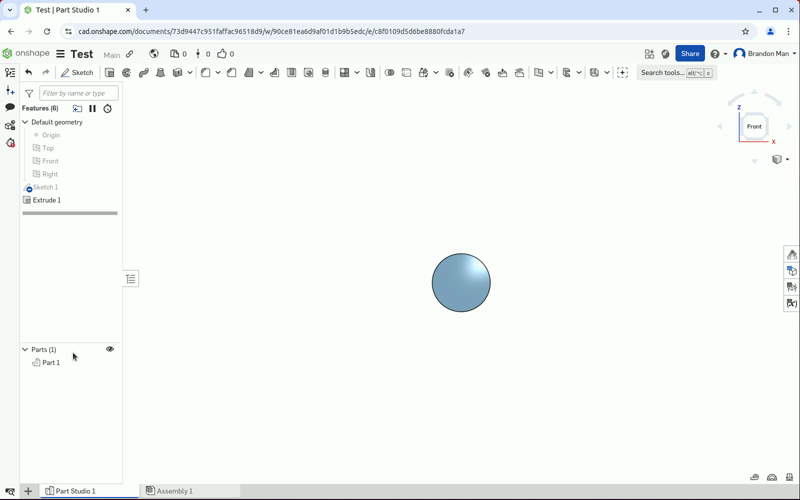
key(shift+p)
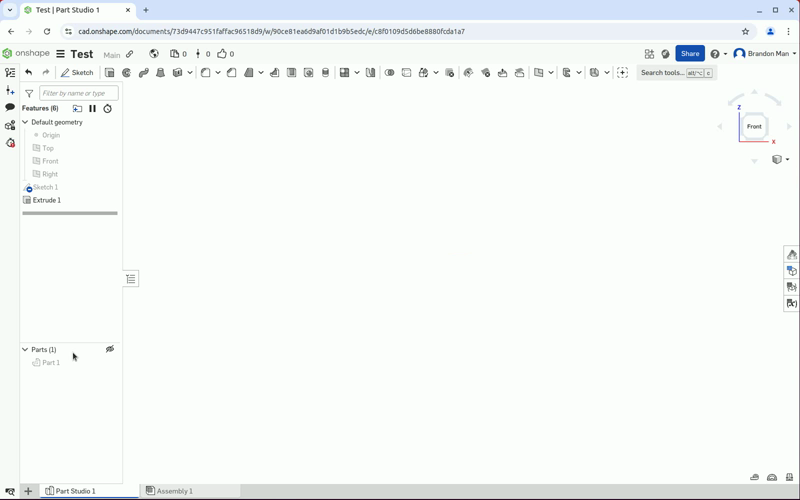
key(space)
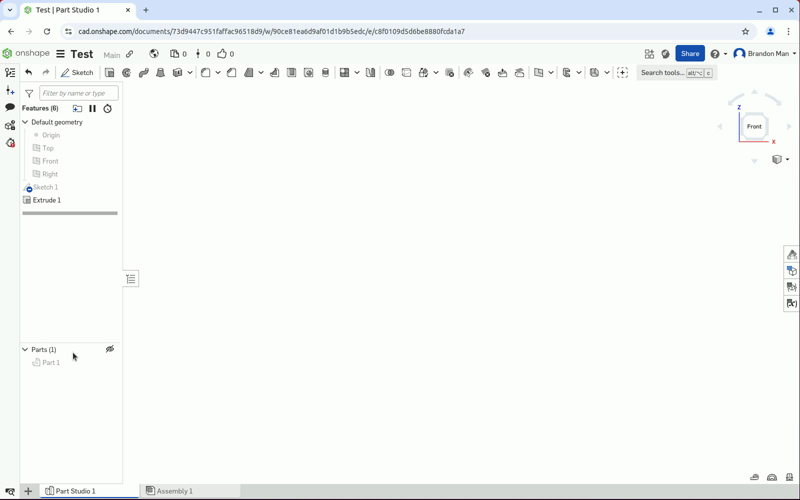
key_down(shift)
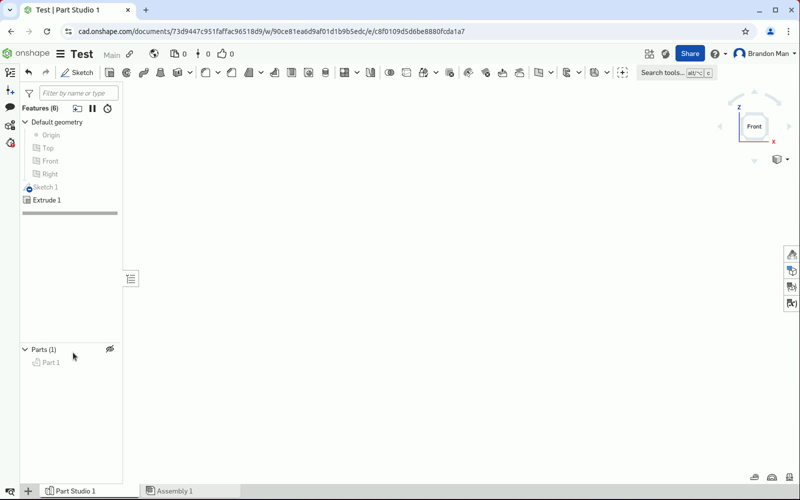
key(left)
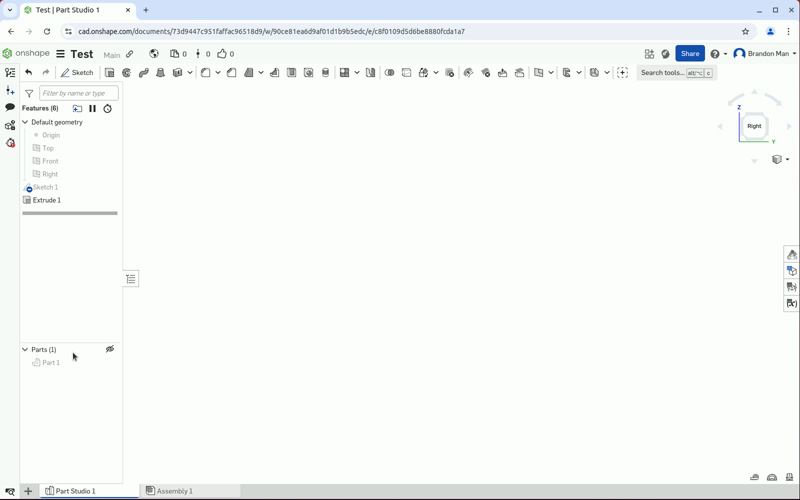
key_up(shift)
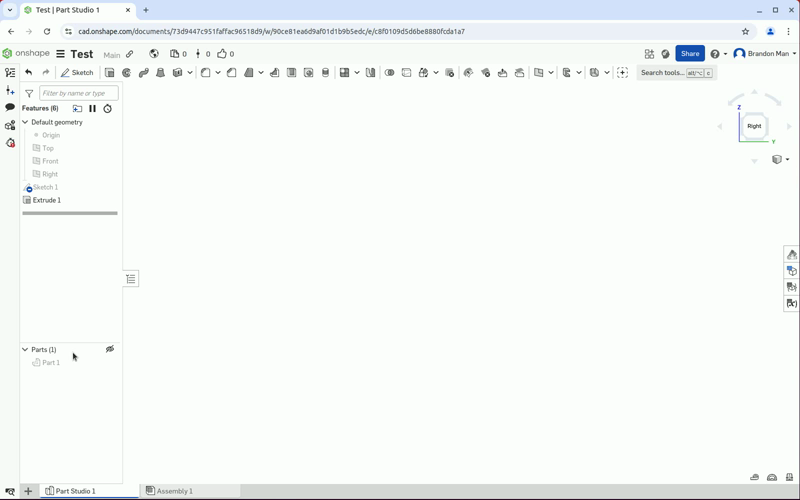
mouse_move(73, 352)
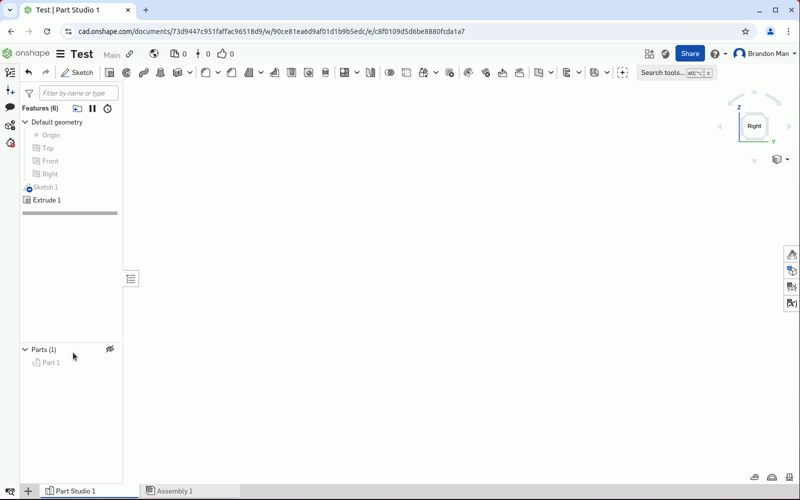
key(shift+y)
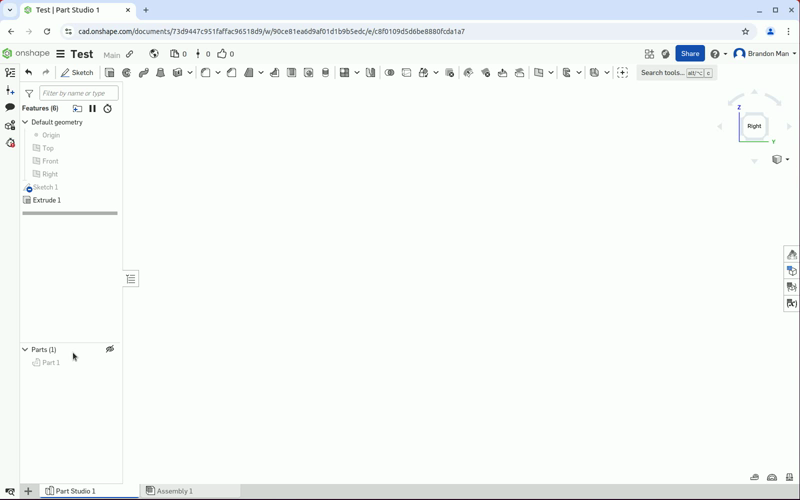
key(shift+s)
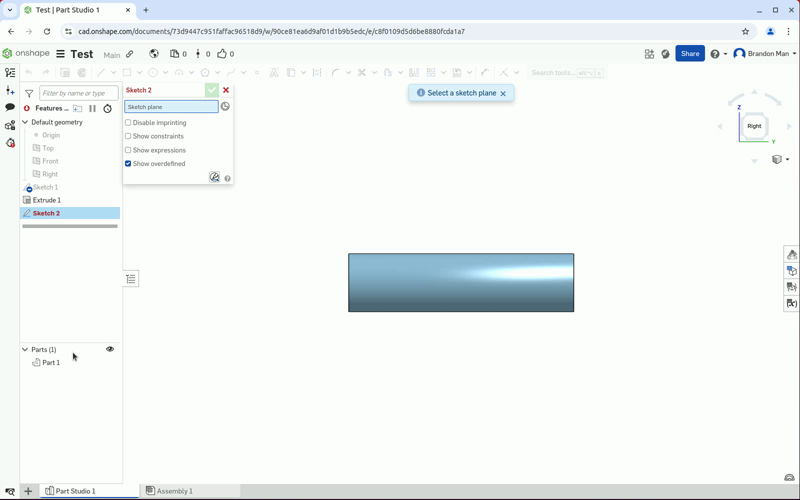
mouse_move(73, 176)
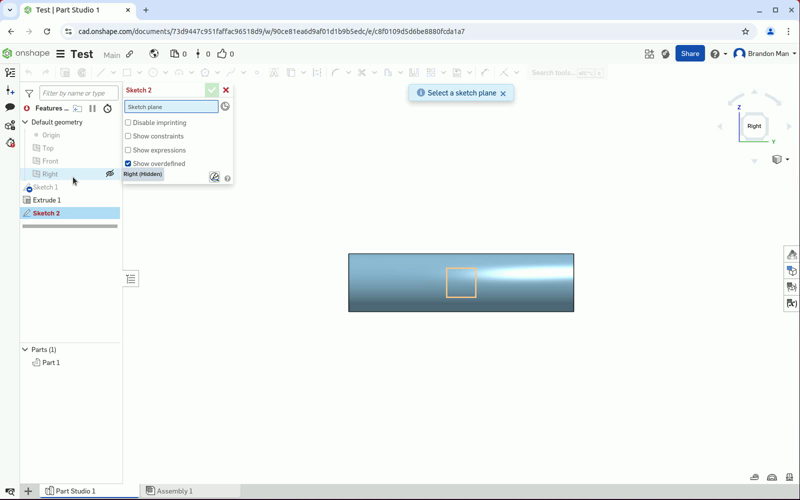
click(73, 176)
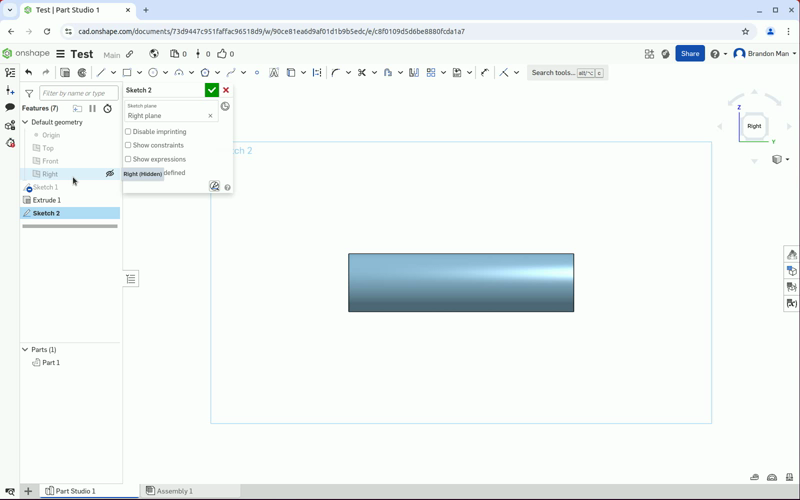
mouse_move(73, 352)
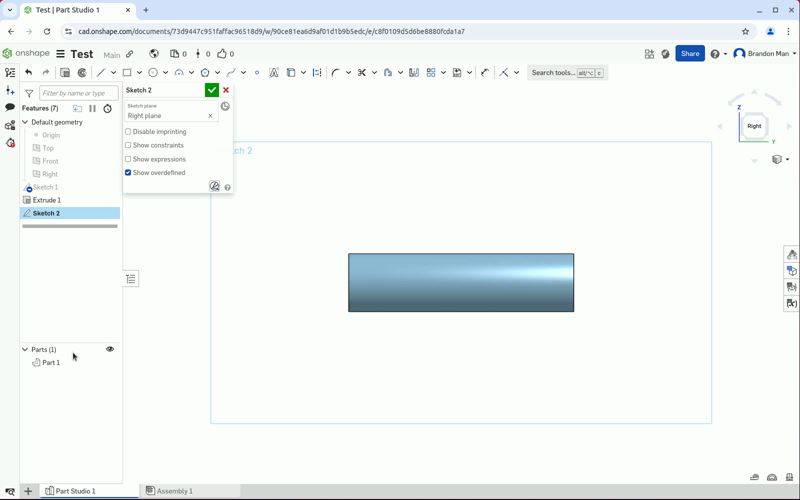
key(y)
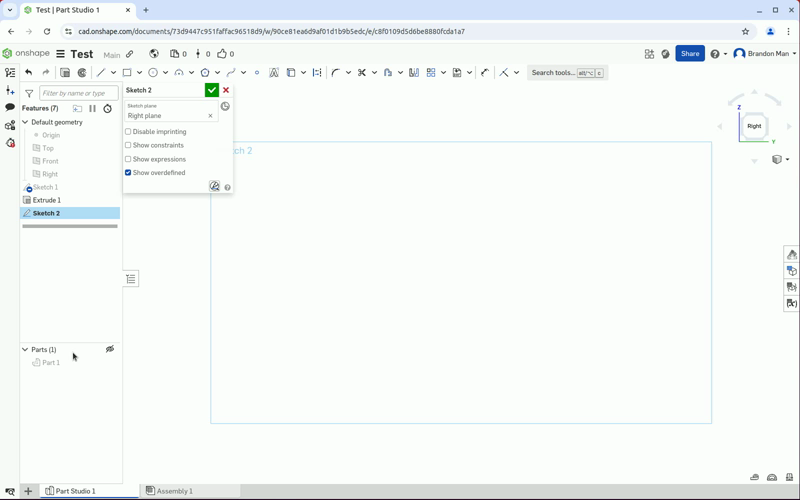
key(l)
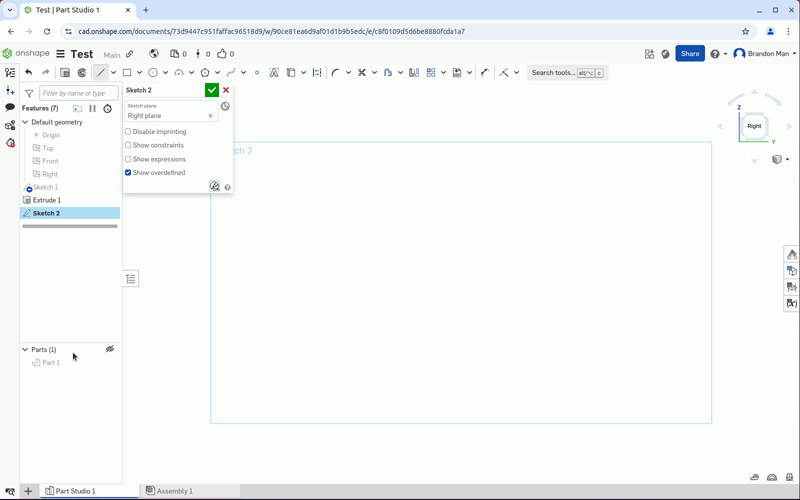
key_down(shift)
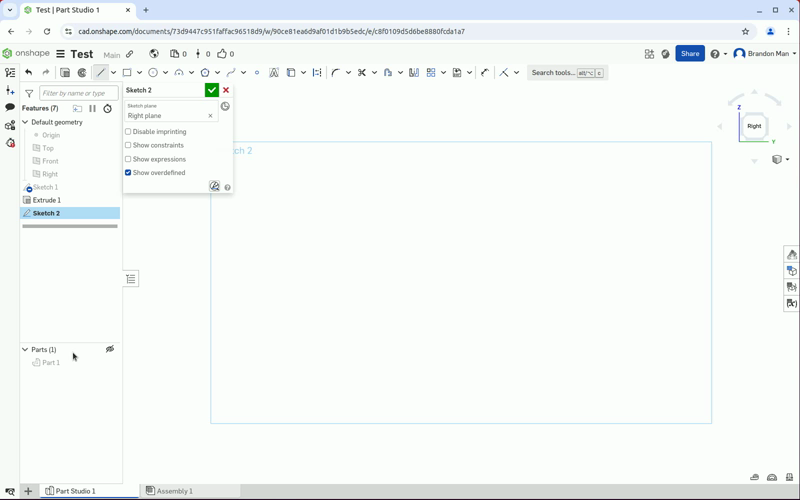
mouse_move(424, 299)
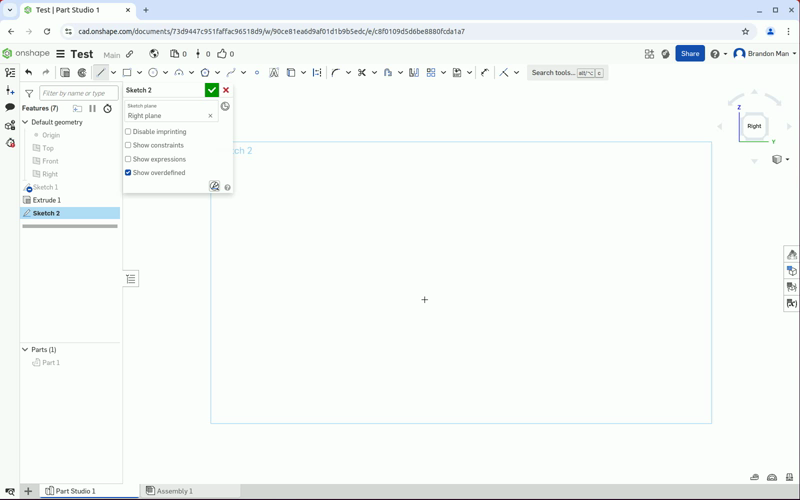
click(424, 299)
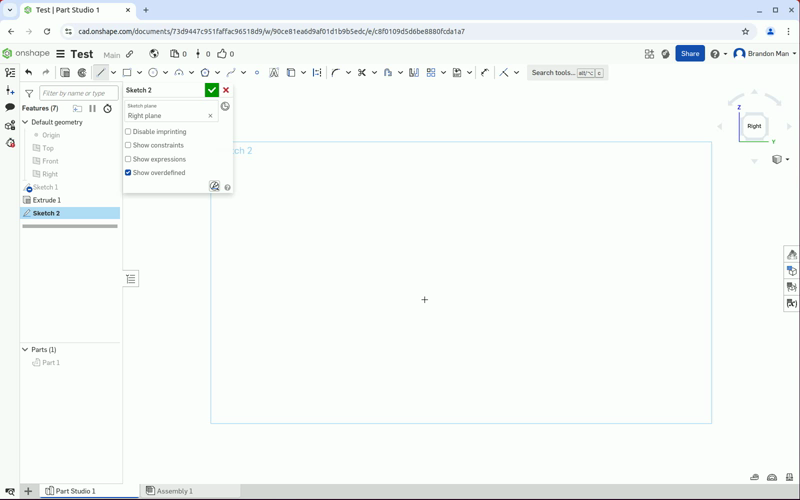
key_up(shift)
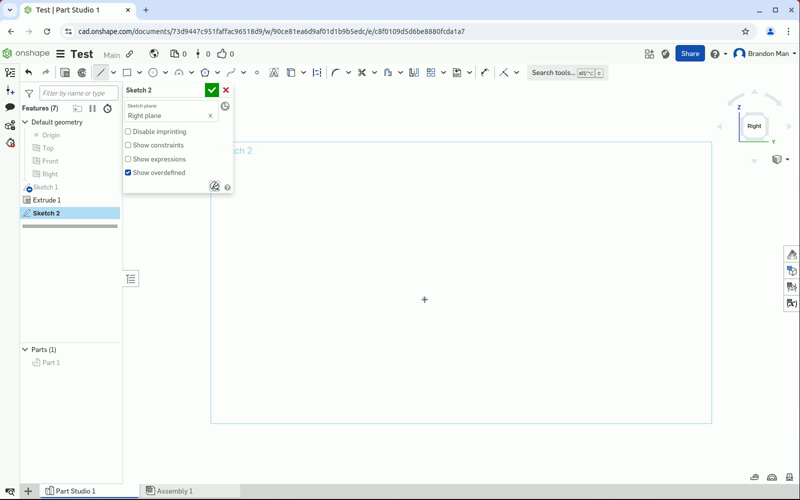
key_down(shift)
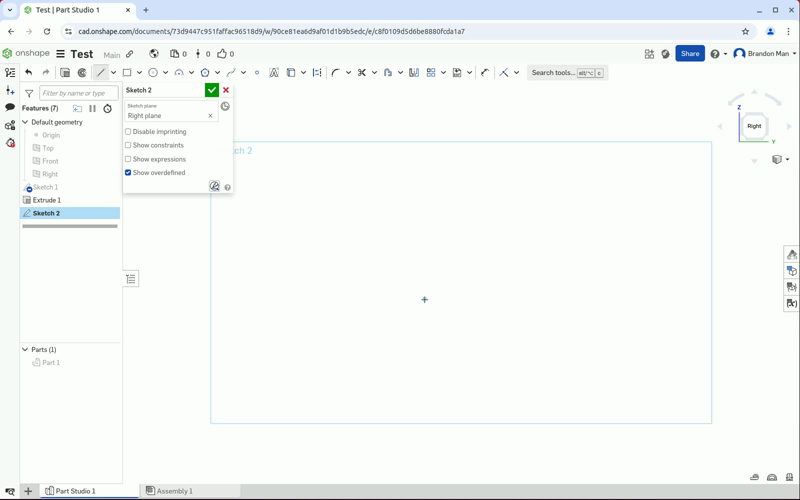
mouse_move(497, 299)
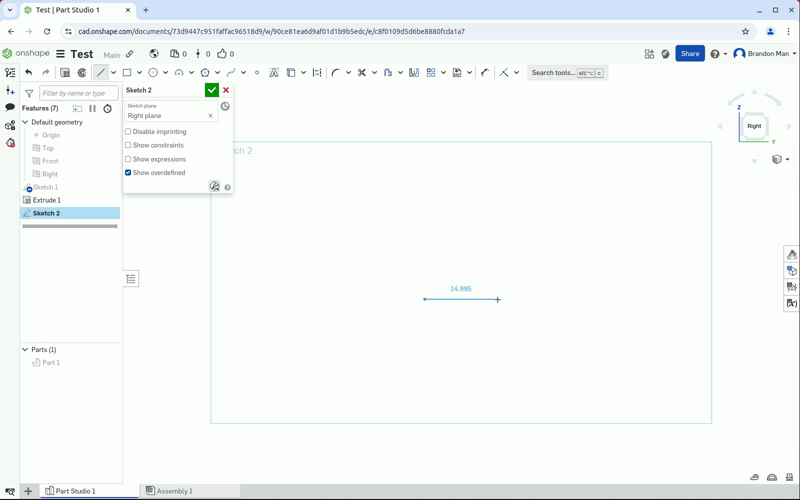
click(497, 299)
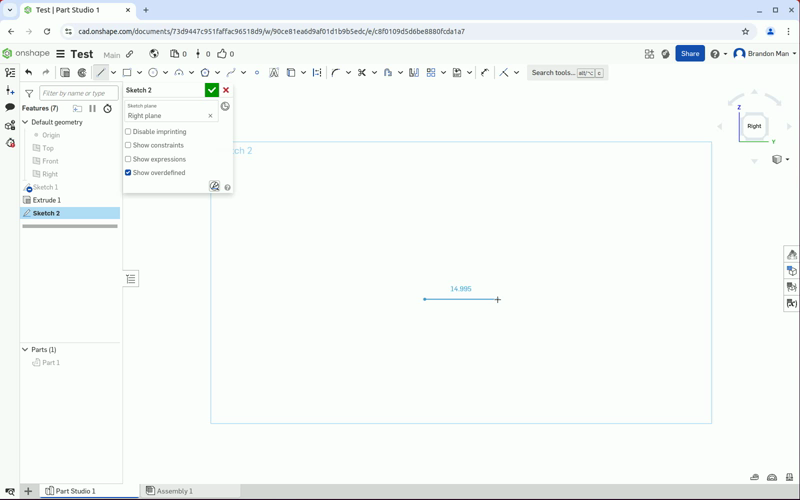
key_up(shift)
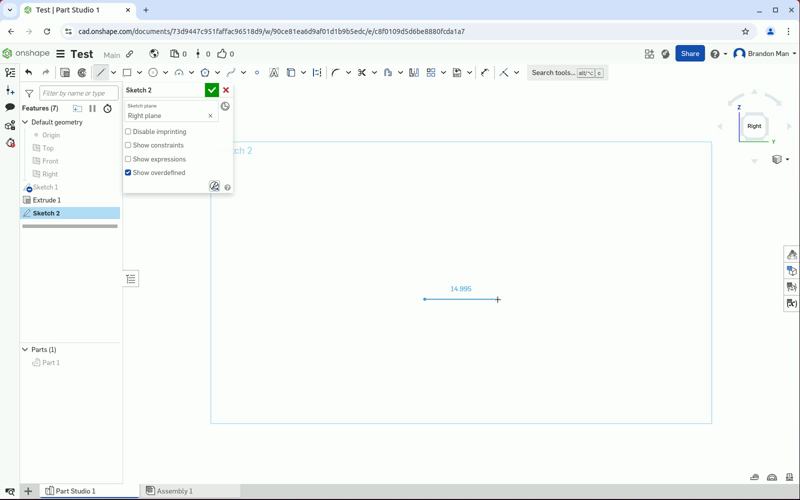
key_down(shift)
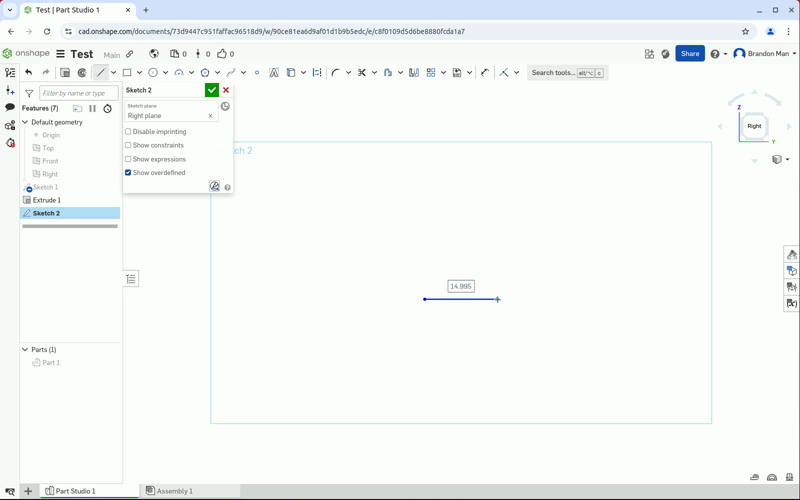
mouse_move(527, 299)
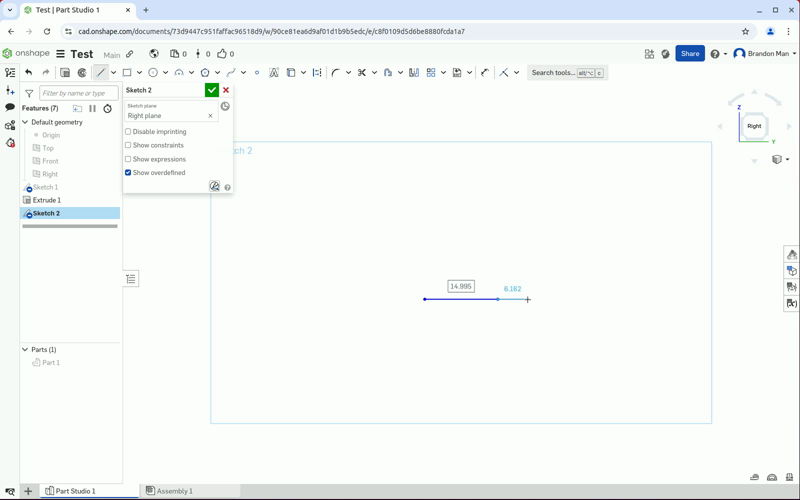
mouse_move(497, 265)
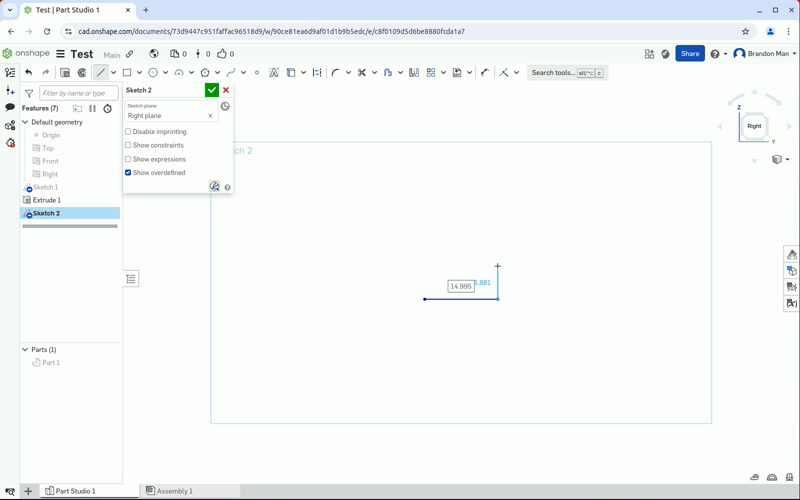
click(497, 265)
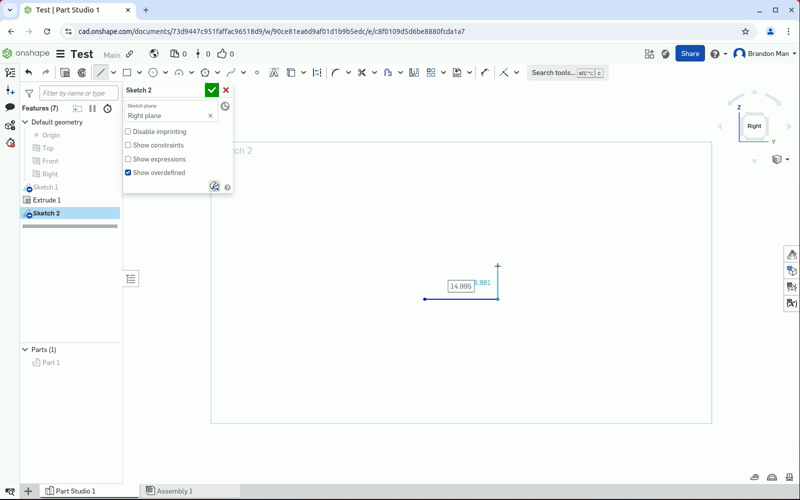
key_up(shift)
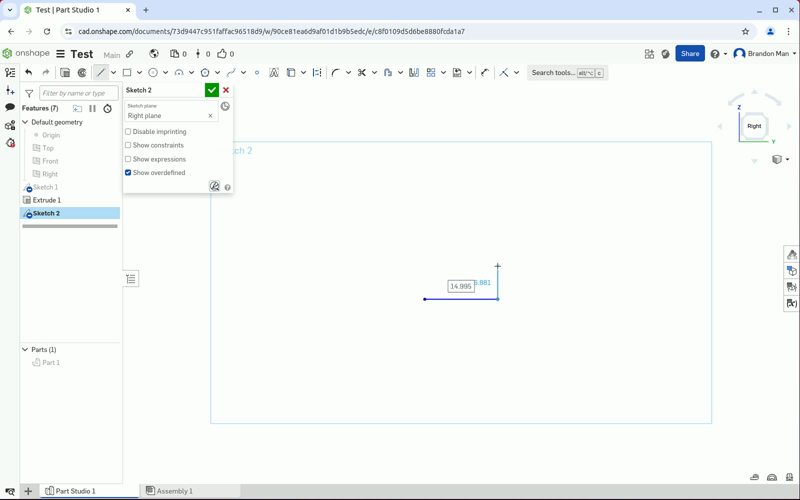
key_down(shift)
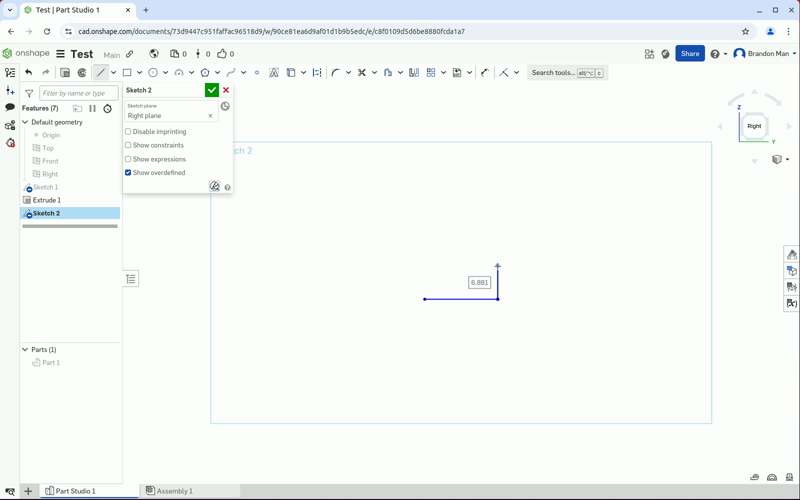
mouse_move(424, 265)
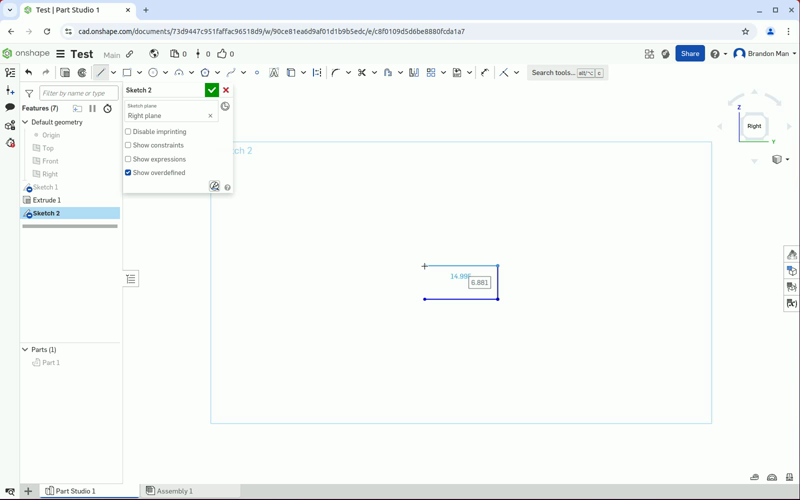
click(424, 265)
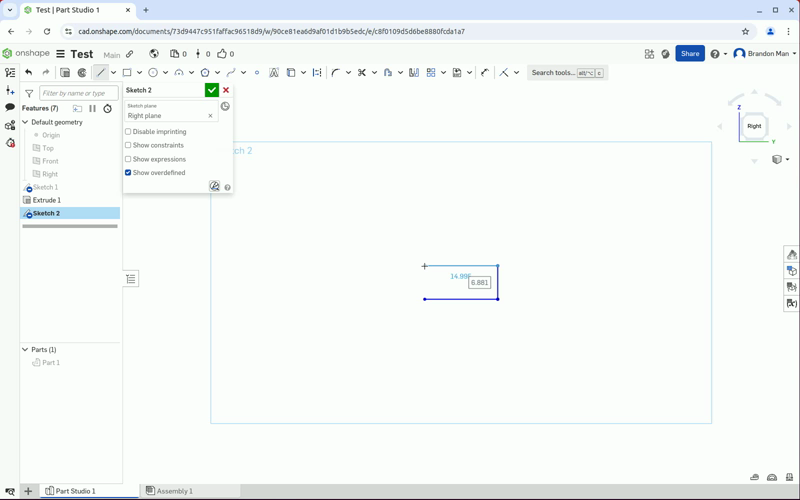
key_up(shift)
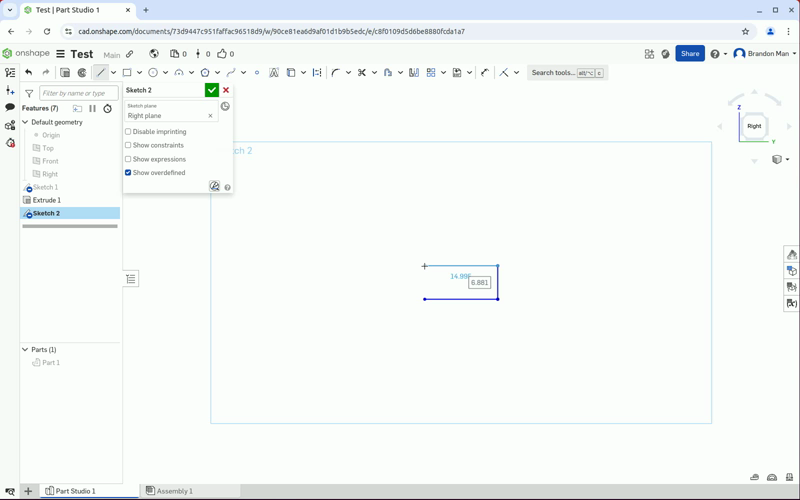
mouse_move(454, 265)
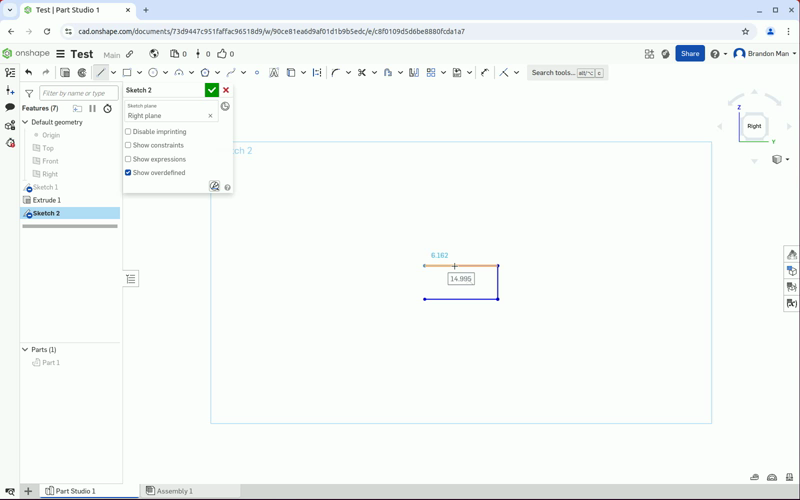
key_down(shift)
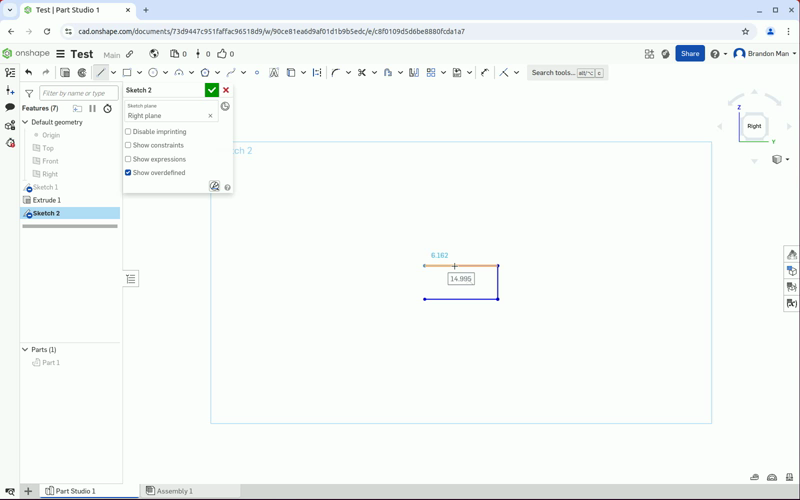
mouse_move(424, 299)
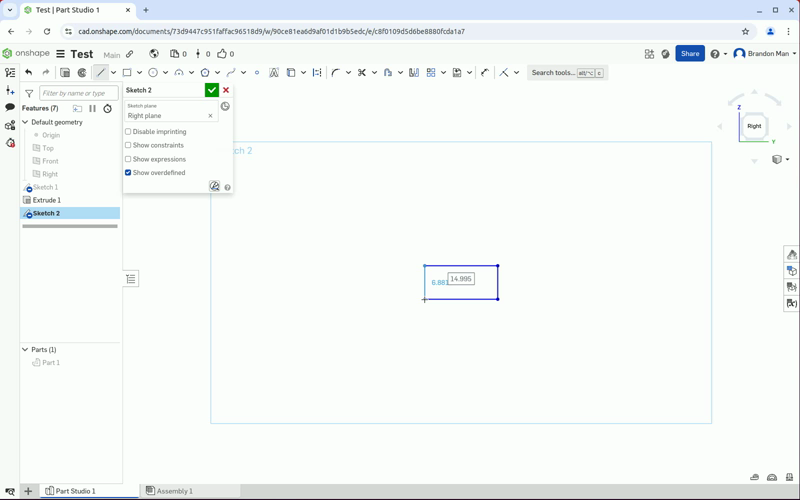
key_up(shift)
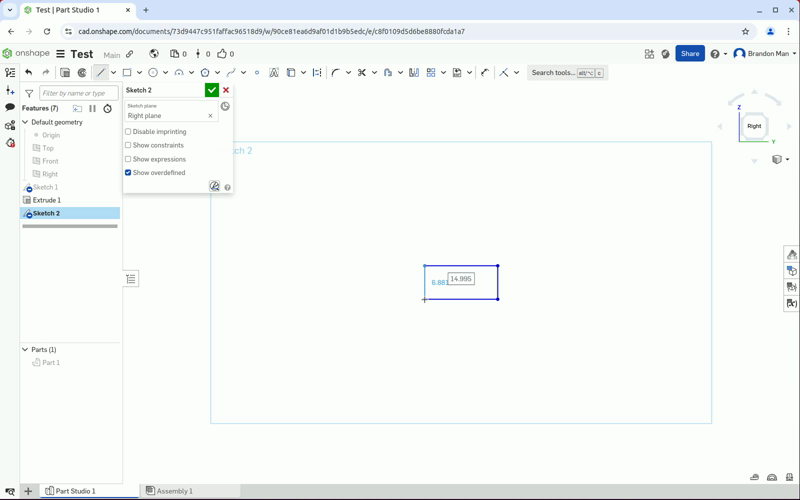
click(424, 299)
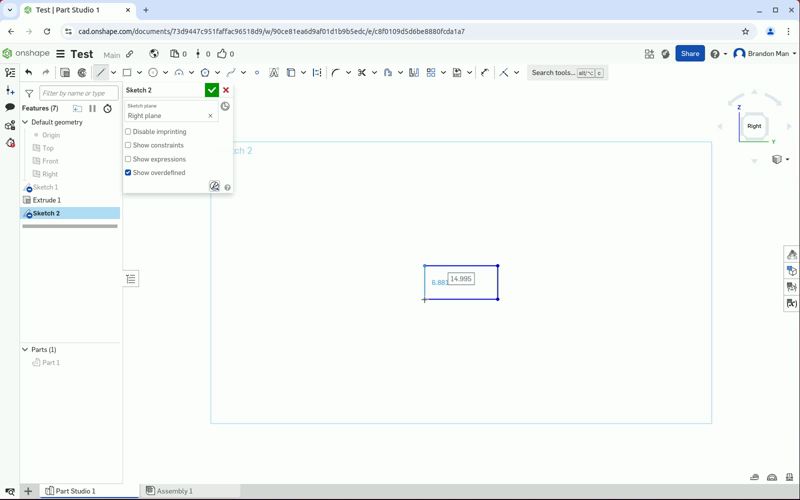
key(esc)
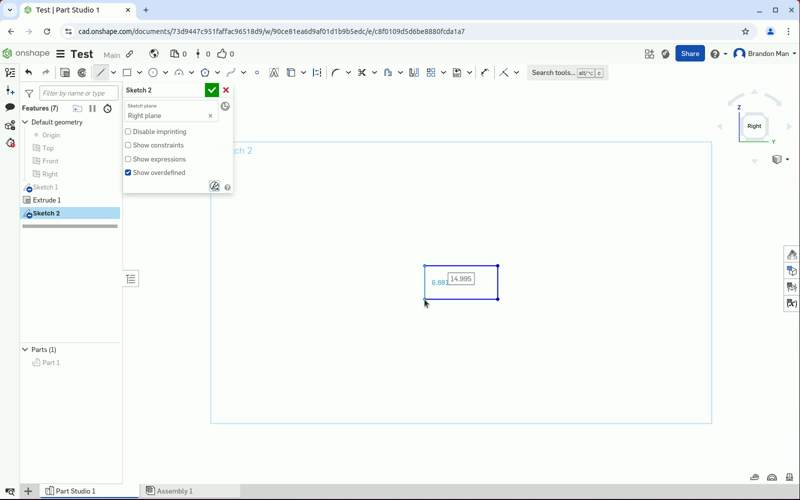
mouse_move(426, 297)
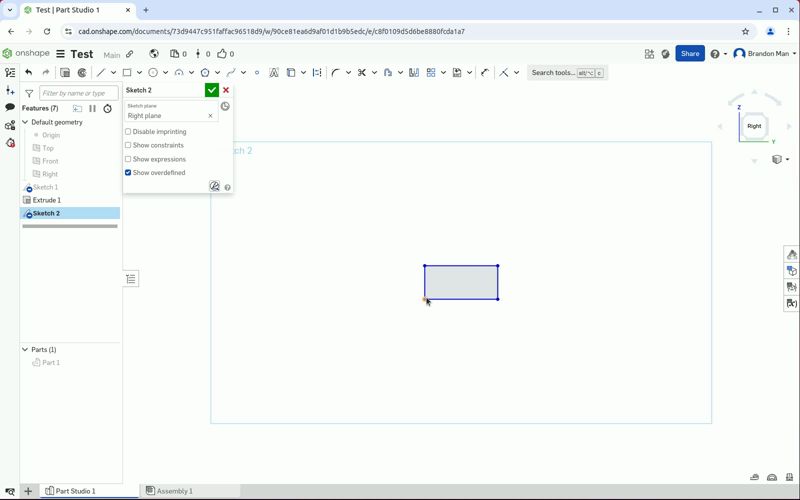
click(426, 297)
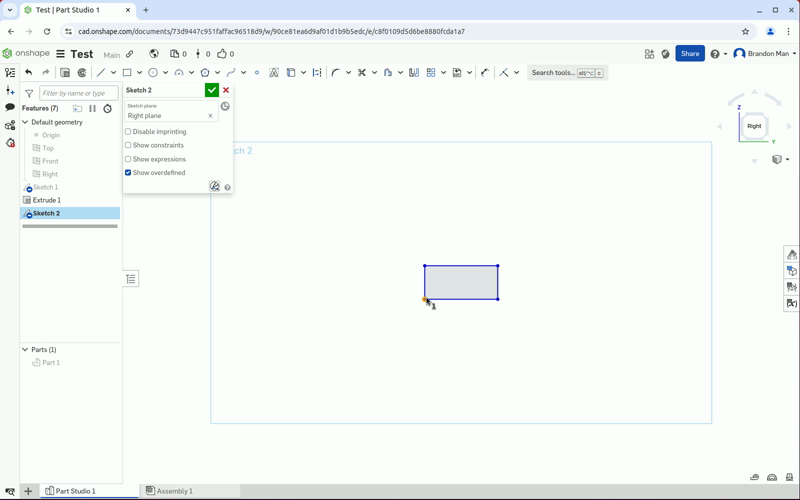
mouse_move(73, 352)
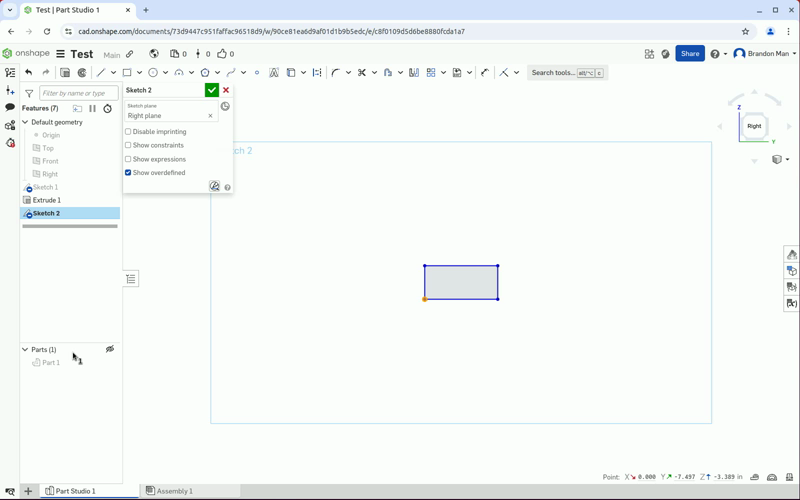
key(shift+y)
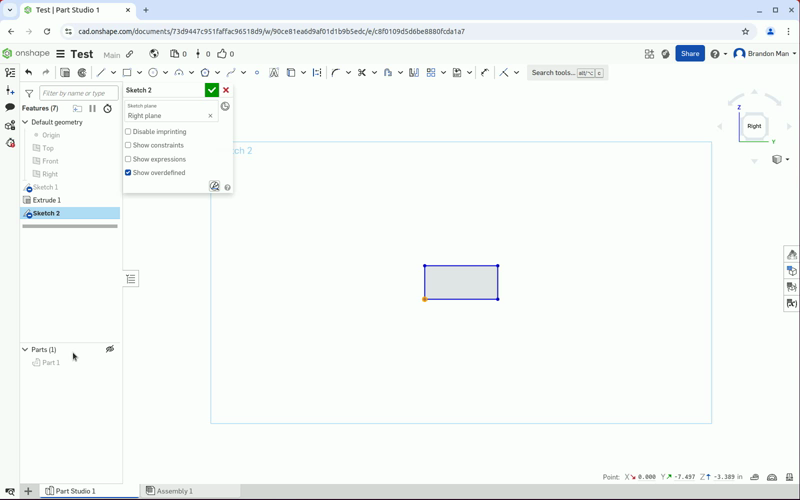
key(shift+e)
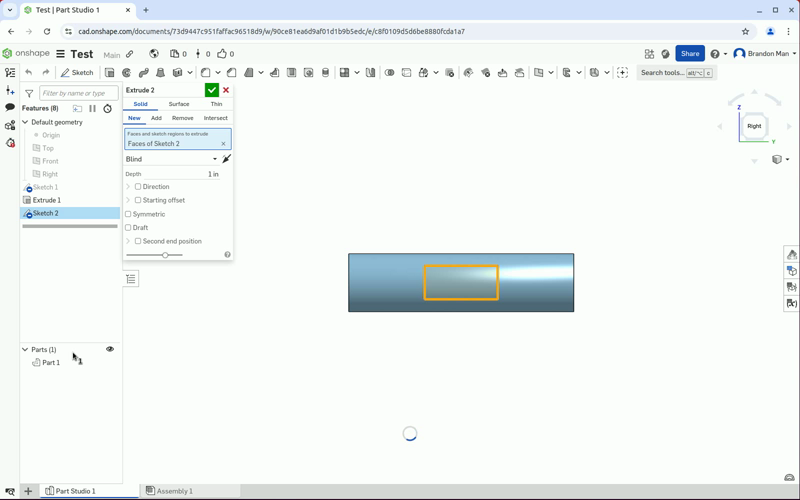
mouse_move(143, 106)
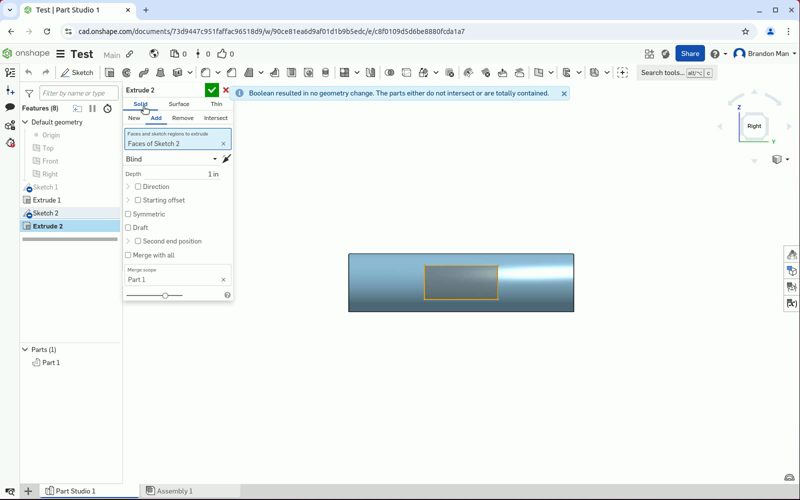
click(143, 106)
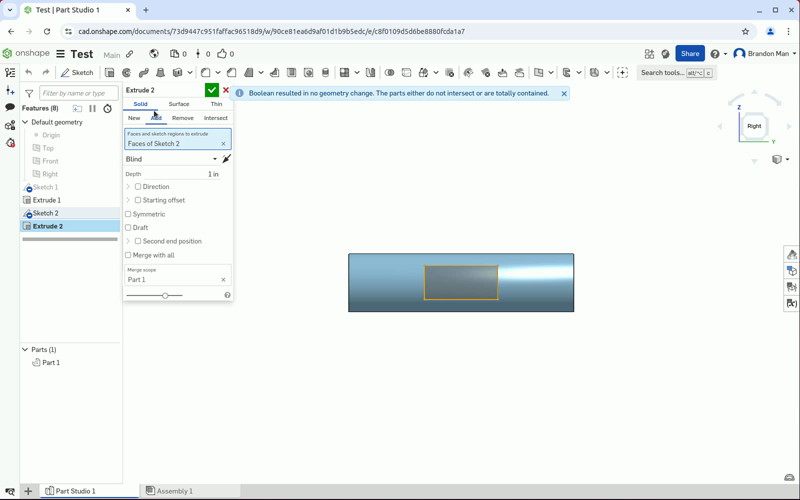
mouse_move(186, 120)
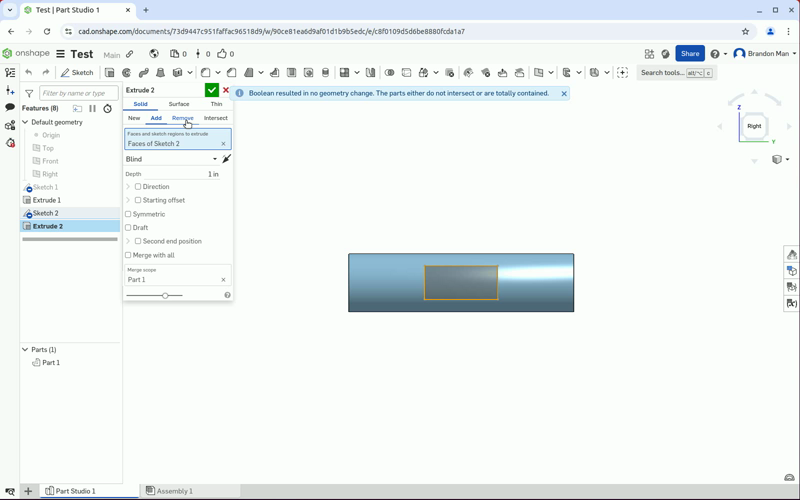
click(186, 120)
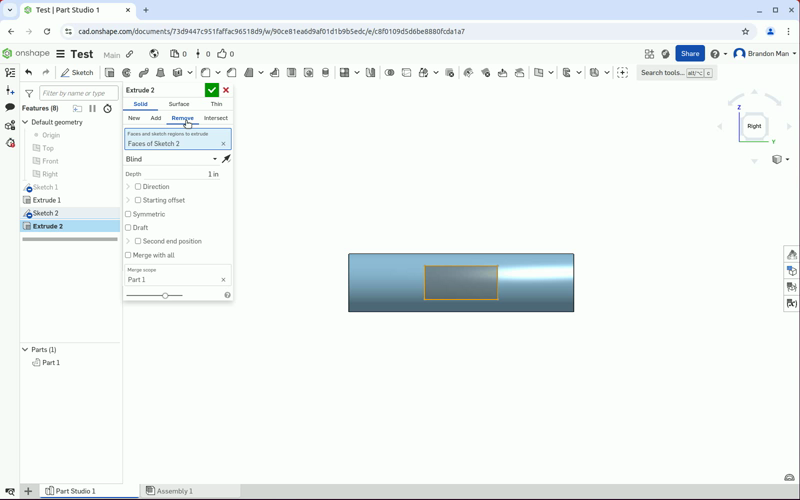
key(tab, 4)
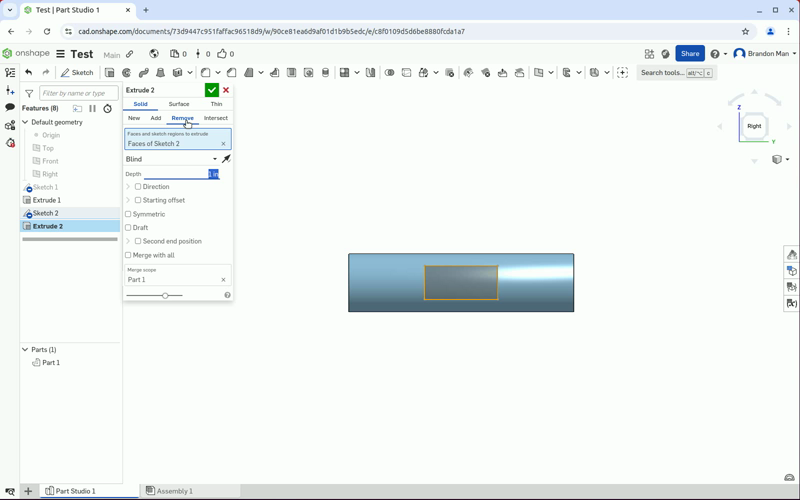
text(18.294)
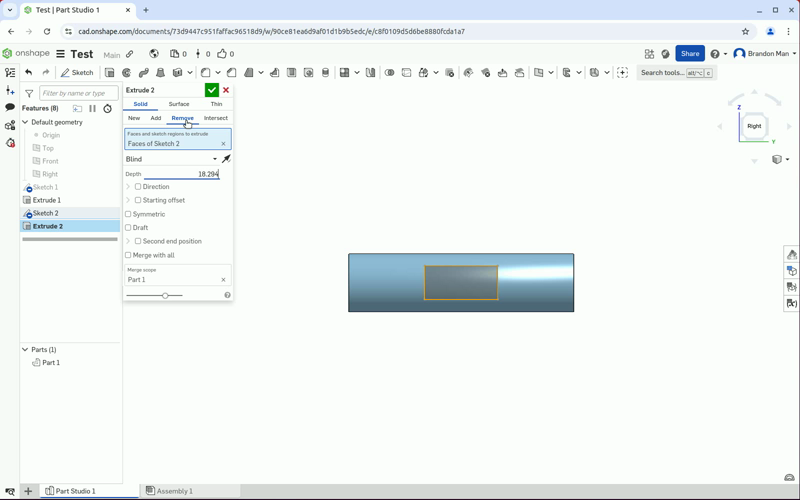
key(tab, 3)
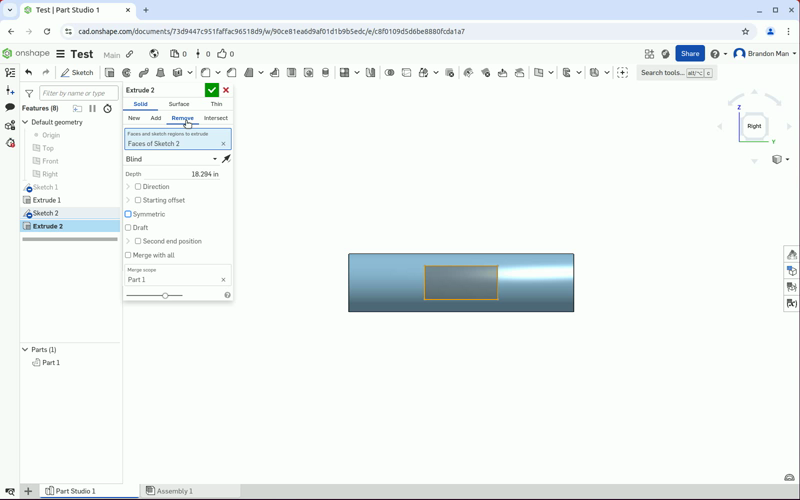
key(space)
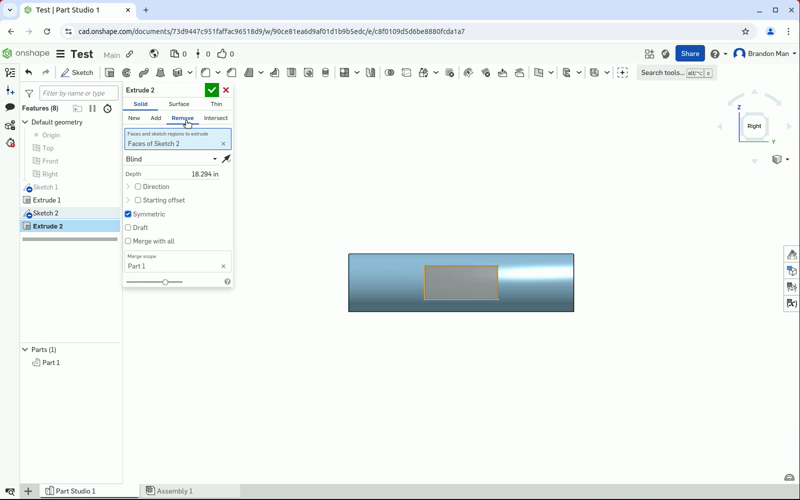
key(tab, 2)
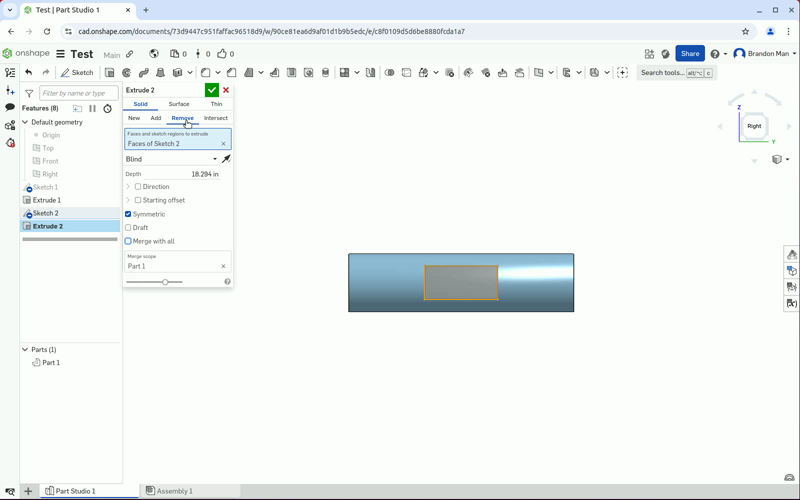
key(space)
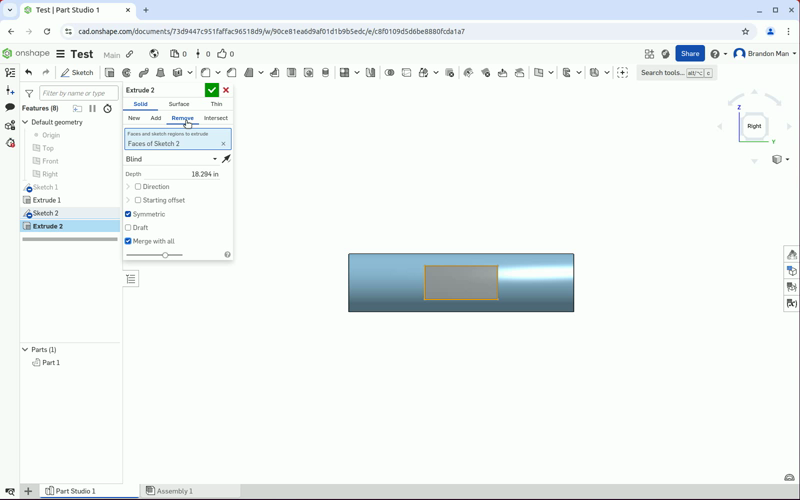
key(enter)
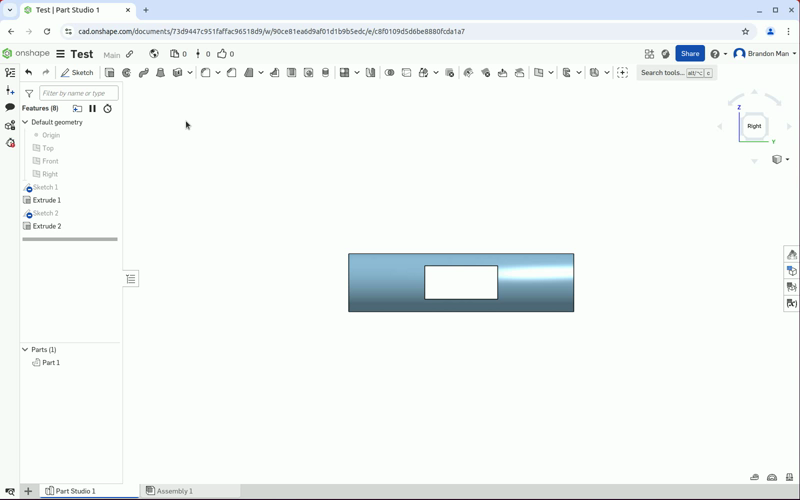
key(shift+h)
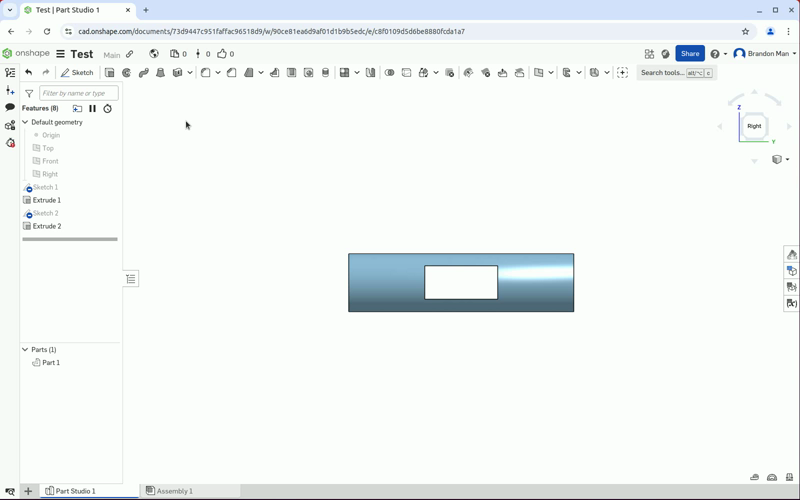
key(shift+h)
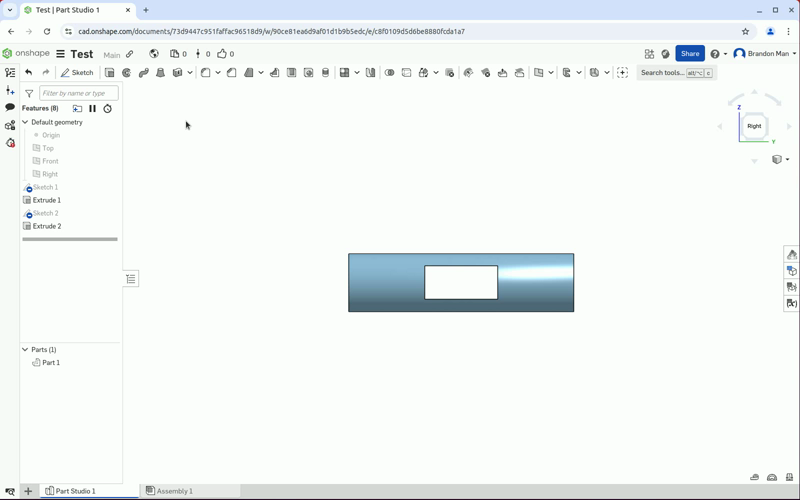
key(shift+7)
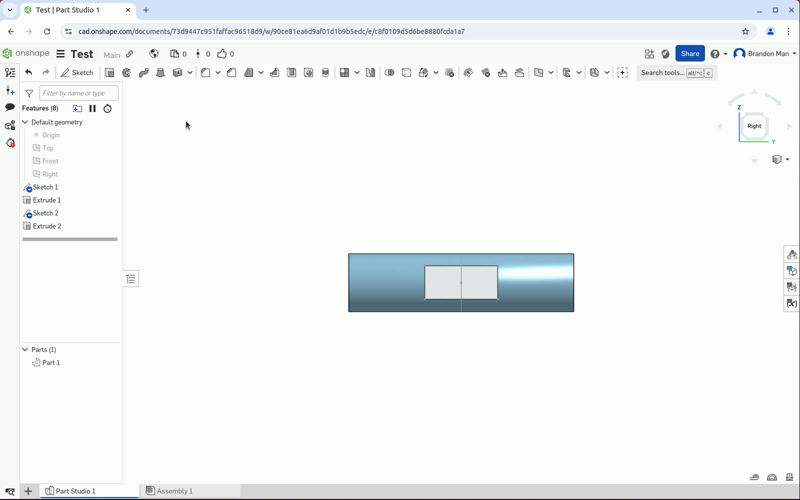
key(right, 2)
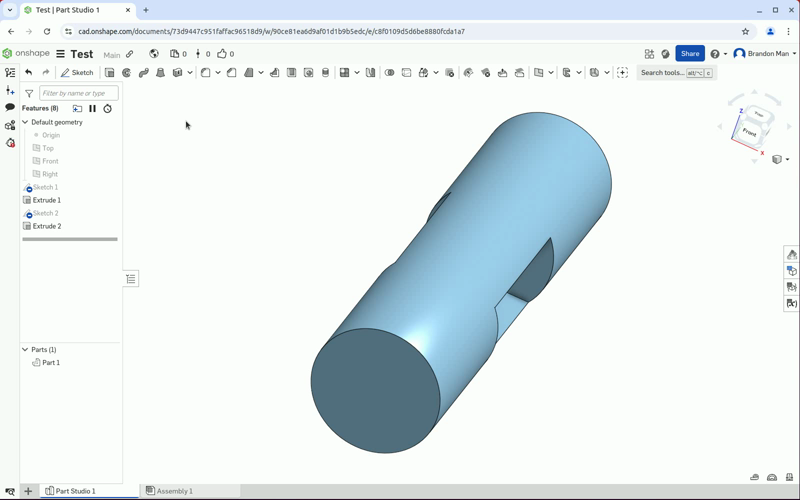
key(down, 2)
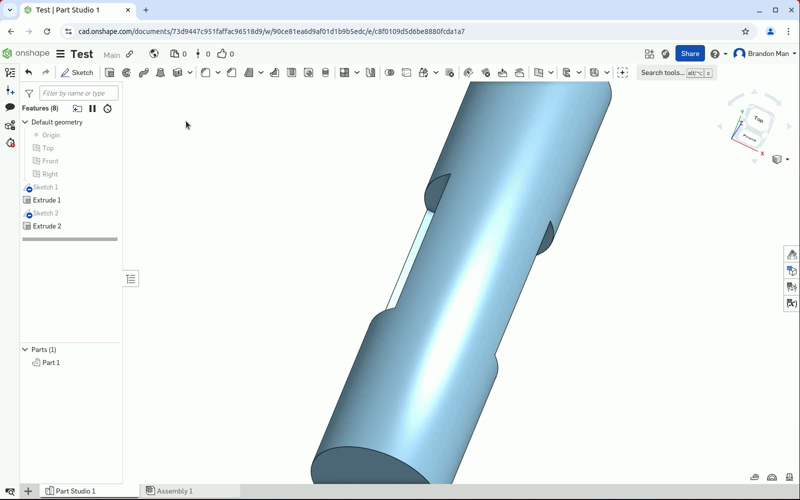
key(up, 2)
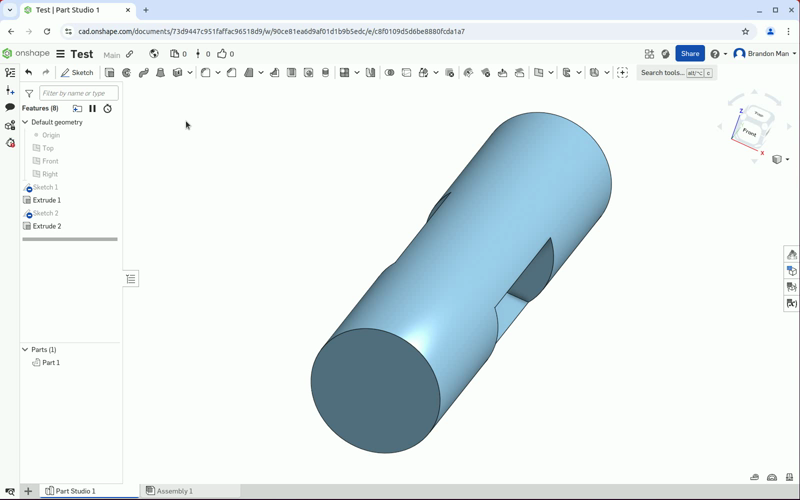
key(left, 2)
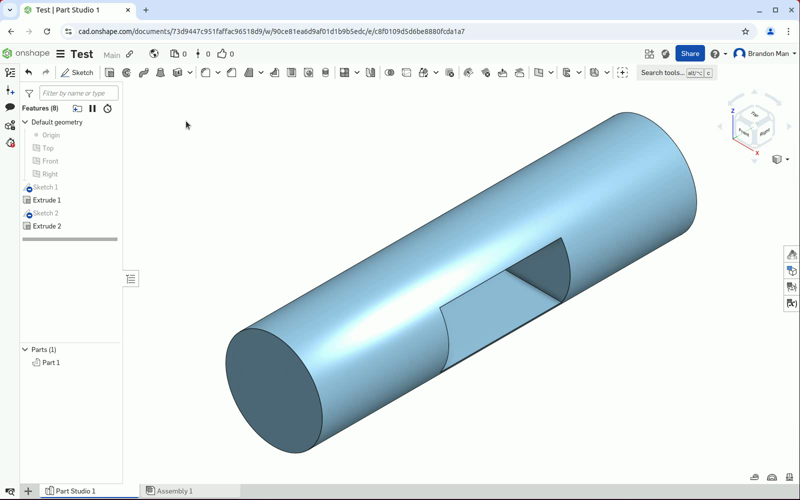
mouse_move(73, 189)
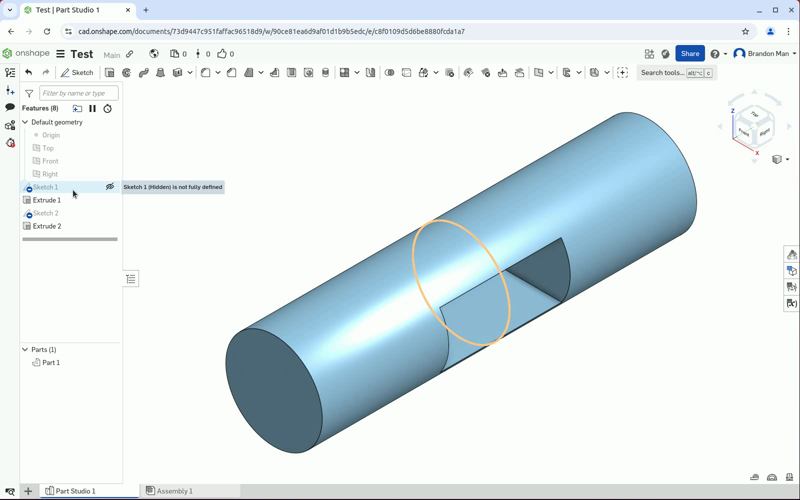
click(73, 189)